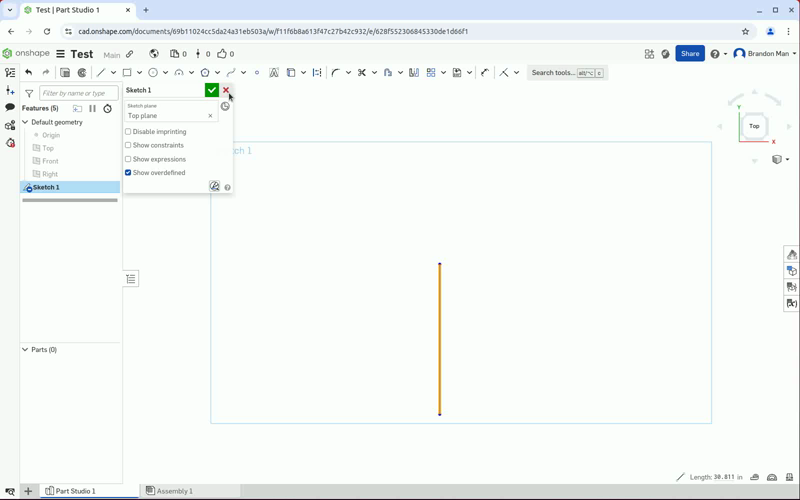
key(shift+h)
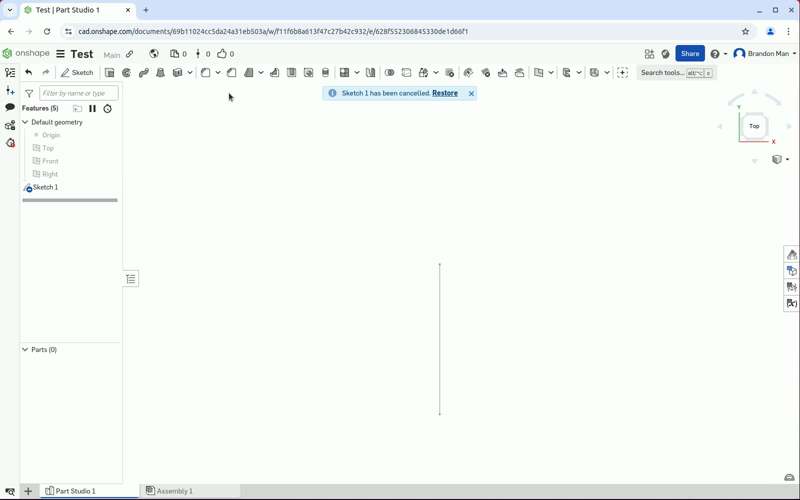
key(shift+s)
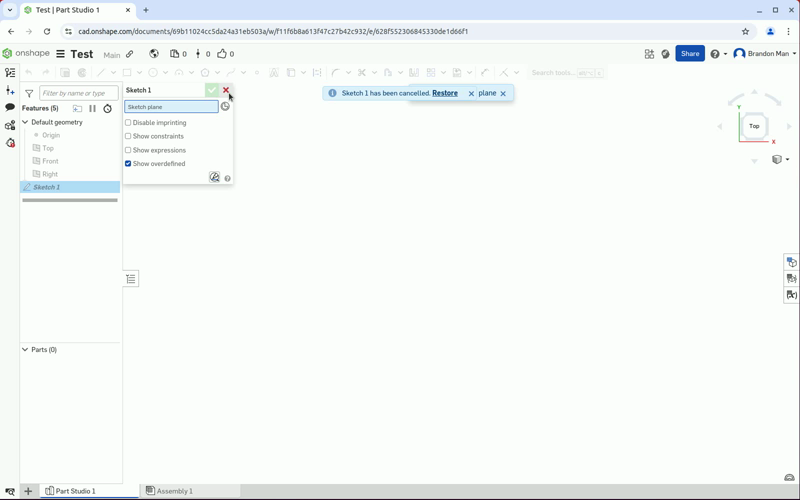
mouse_move(73, 150)
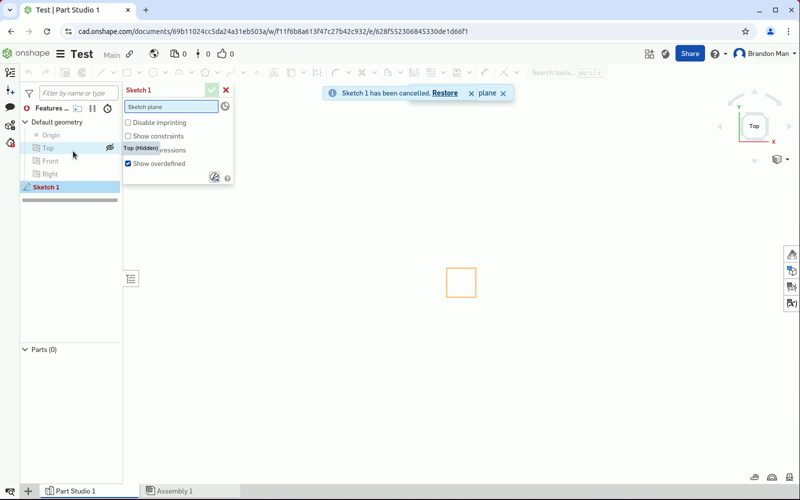
click(73, 150)
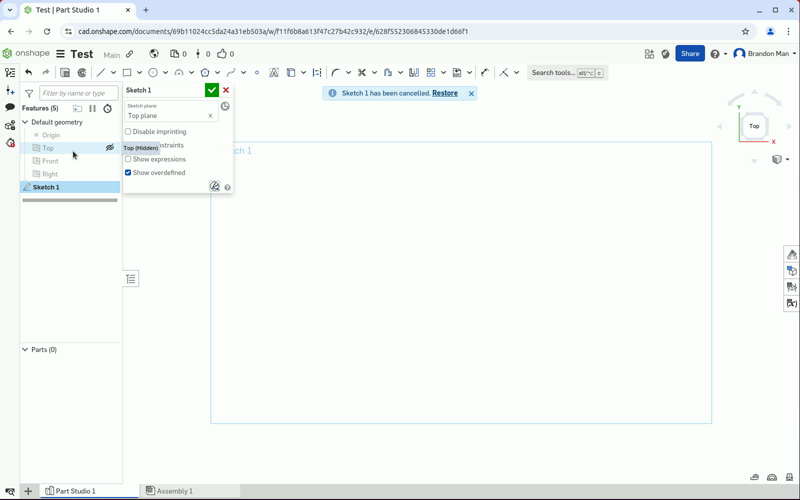
mouse_move(73, 352)
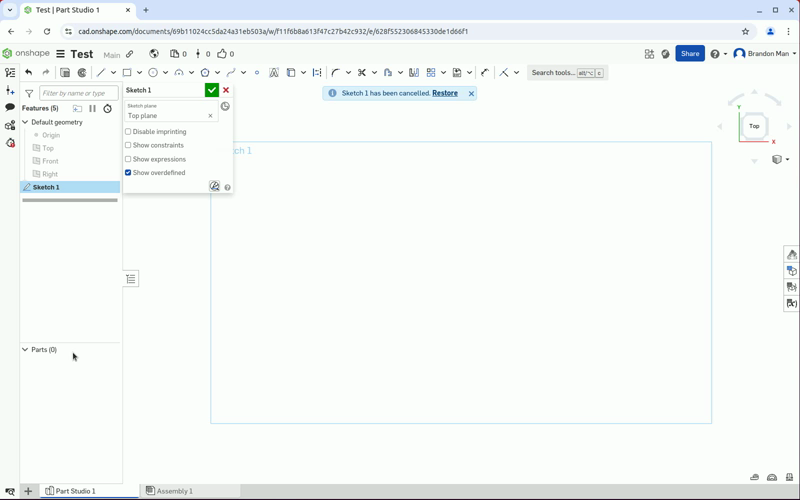
key(y)
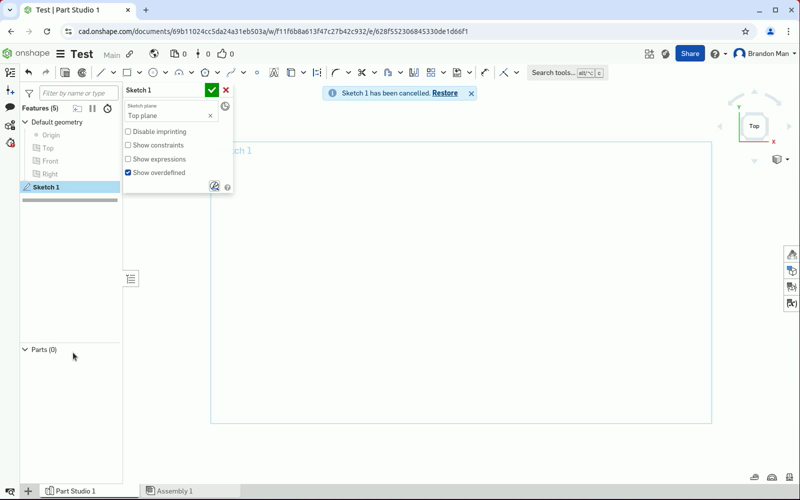
key(l)
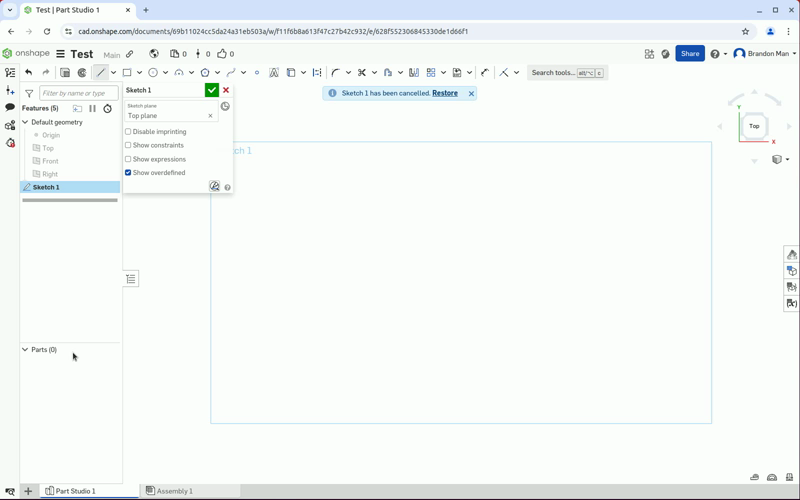
key_down(shift)
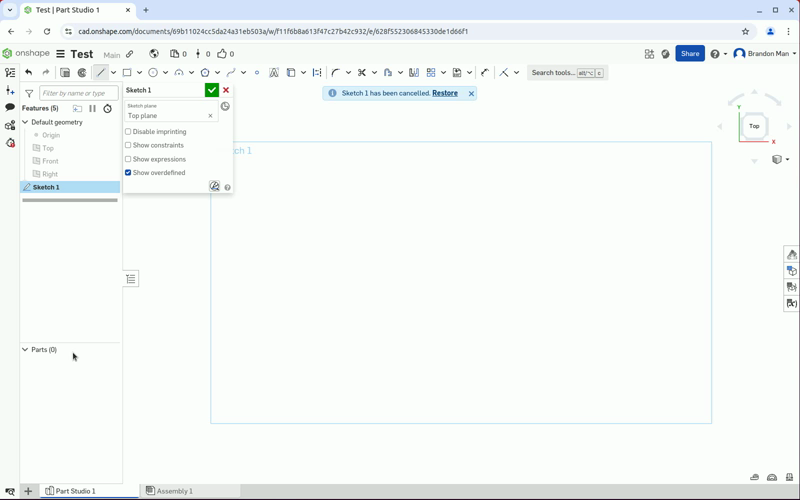
mouse_move(460, 282)
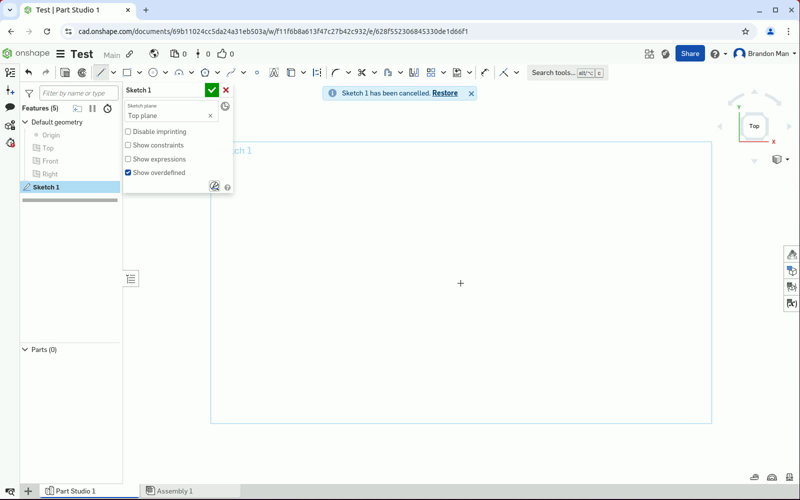
click(460, 282)
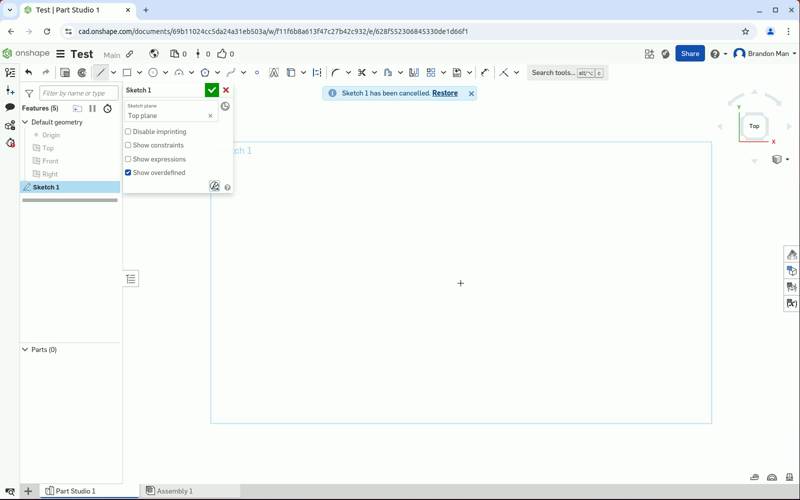
key_up(shift)
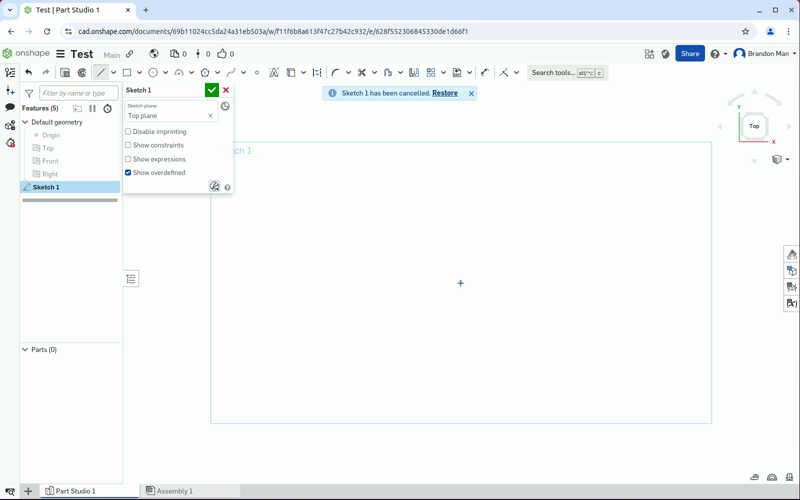
key_down(shift)
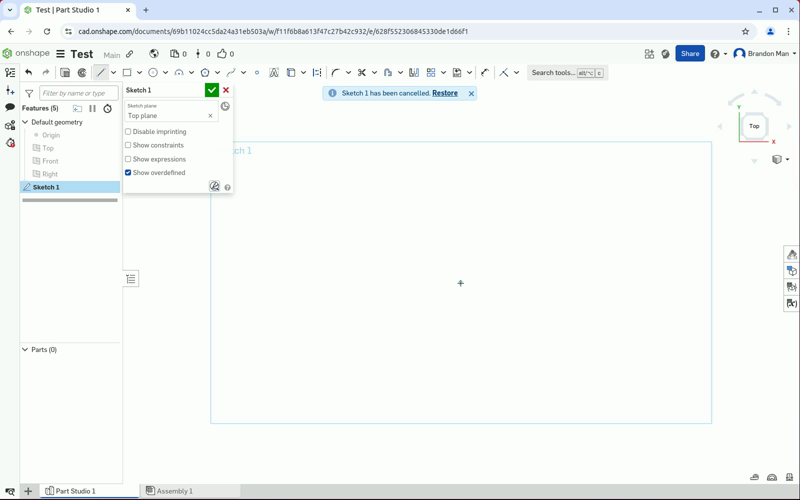
mouse_move(573, 282)
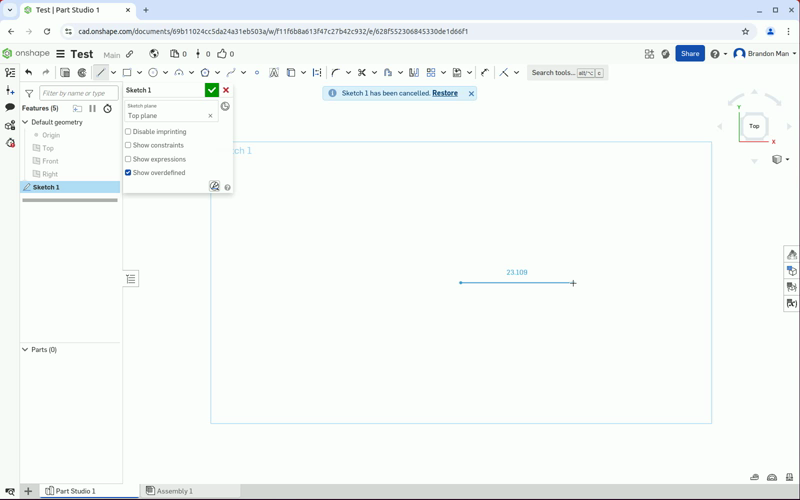
click(573, 282)
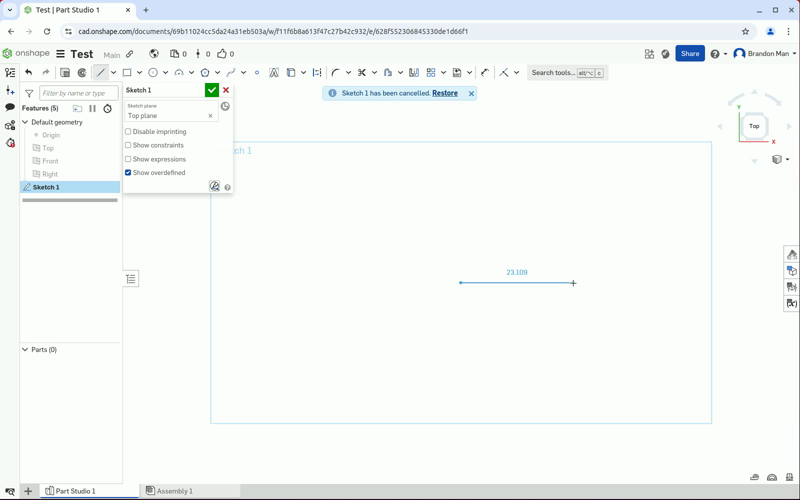
key_up(shift)
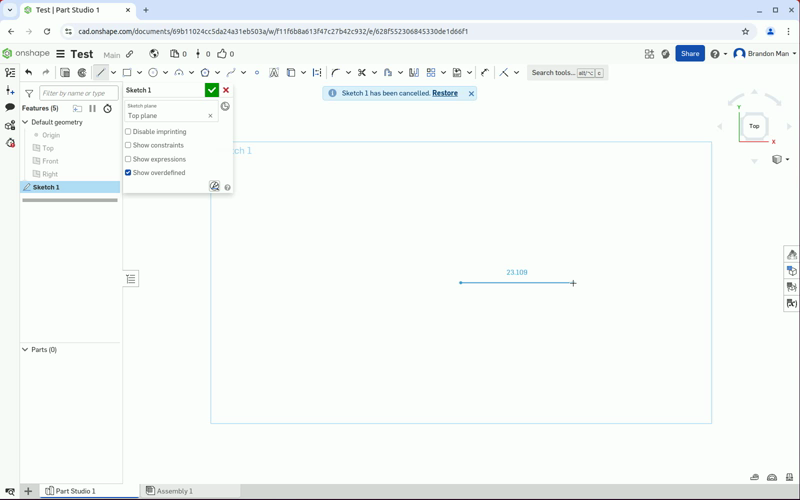
key_down(shift)
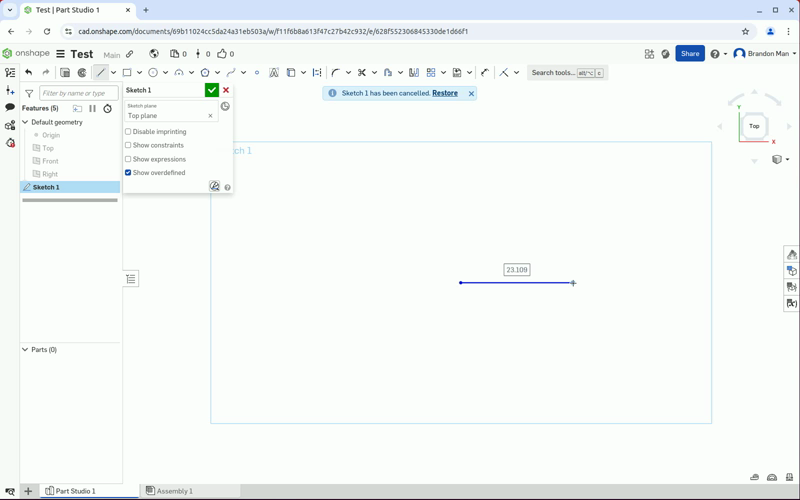
mouse_move(573, 192)
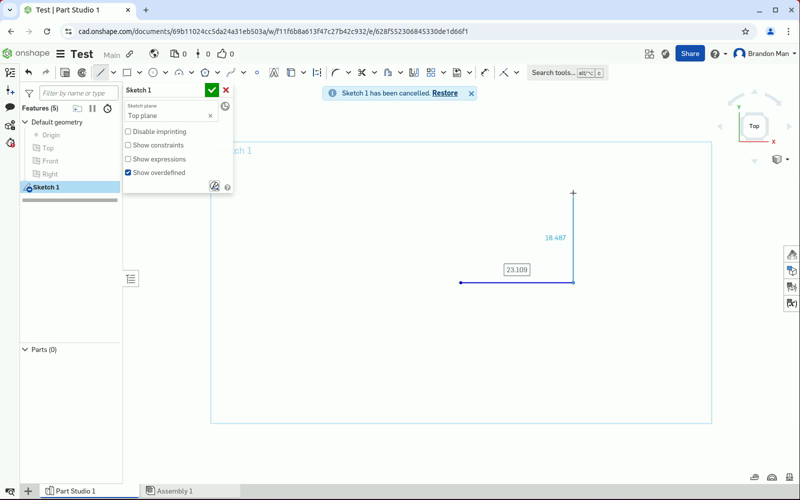
click(573, 192)
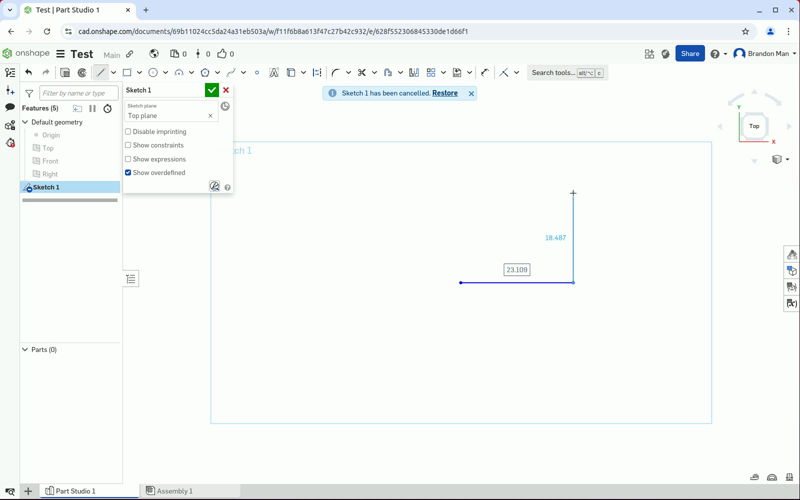
key_up(shift)
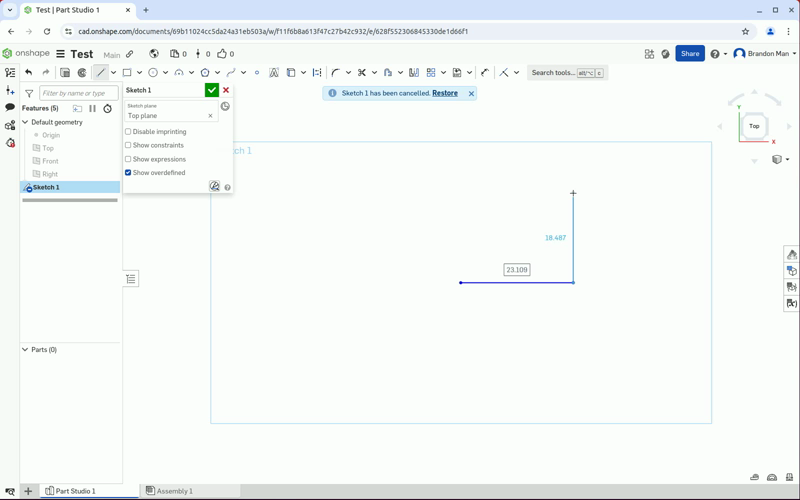
key_down(shift)
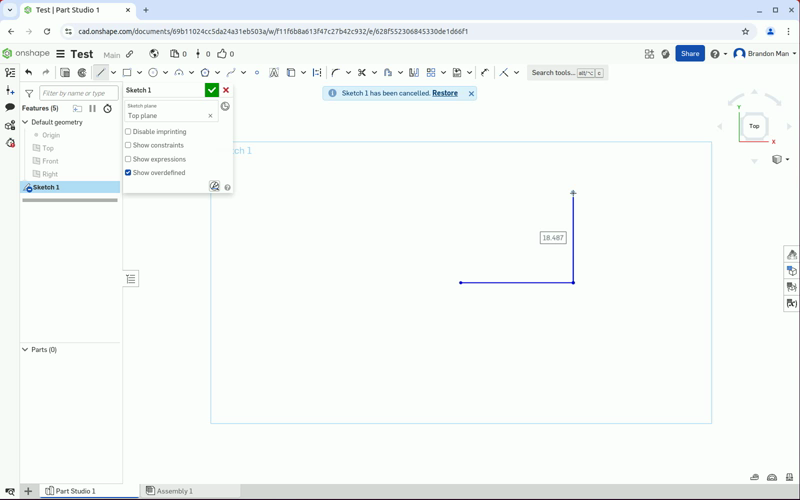
mouse_move(460, 192)
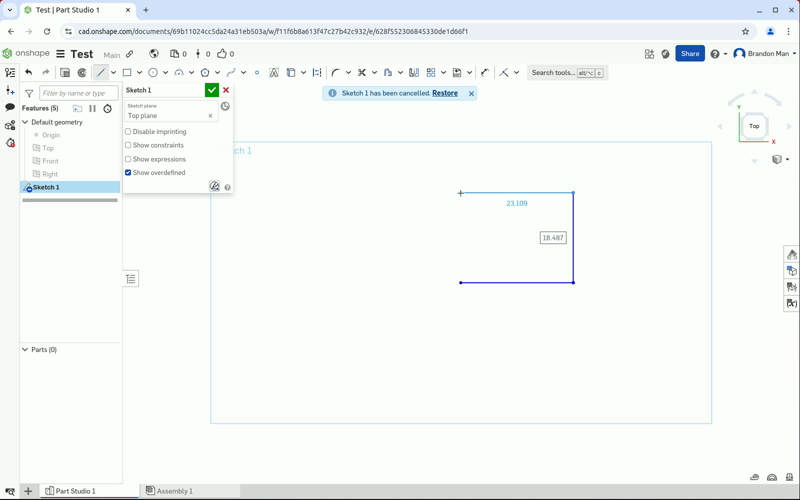
click(460, 192)
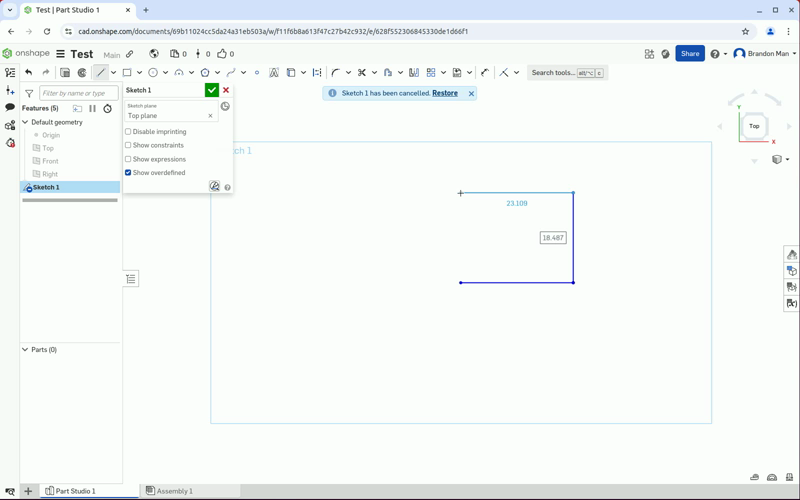
key_up(shift)
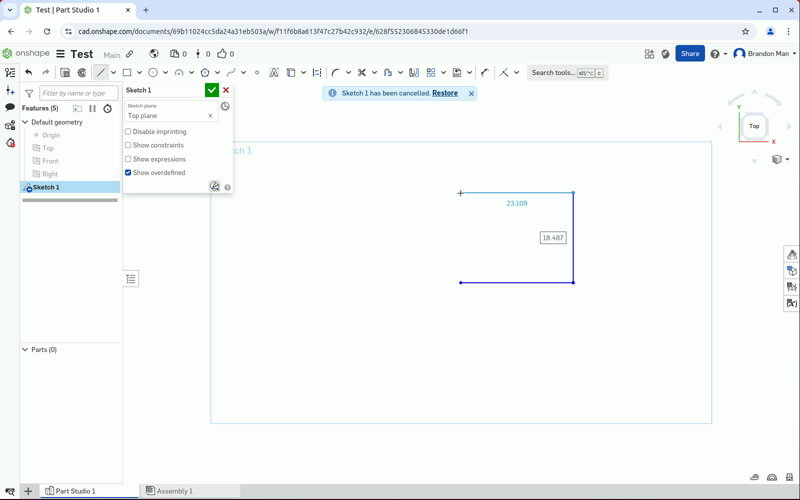
key_down(shift)
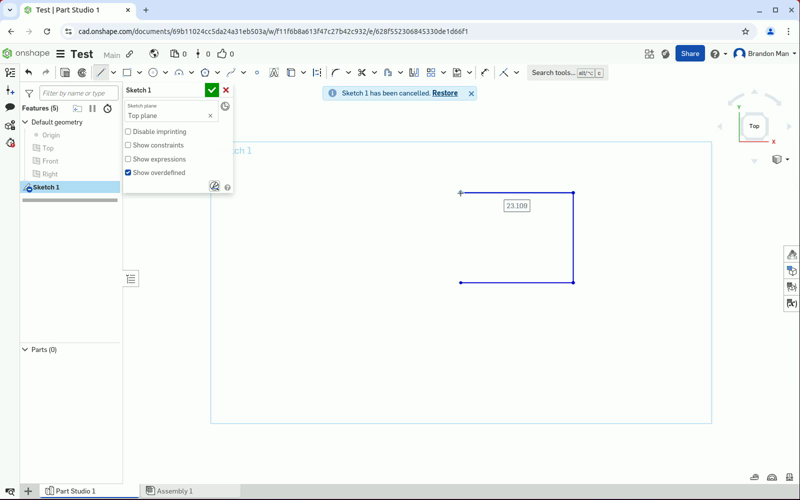
mouse_move(460, 282)
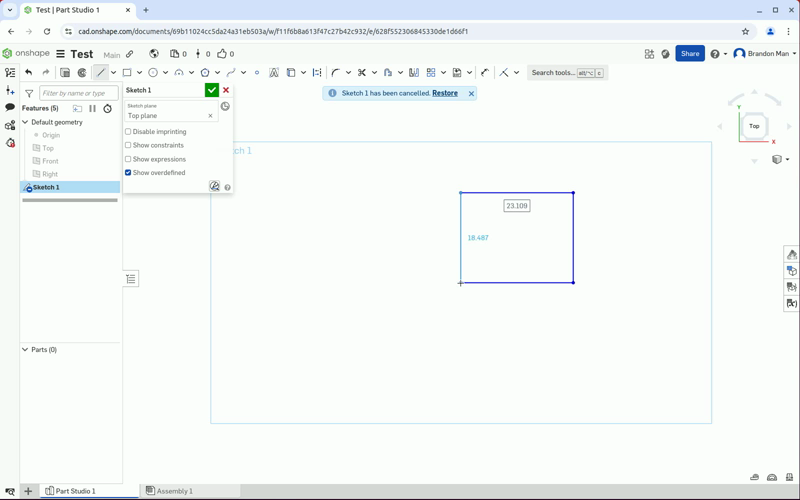
key_up(shift)
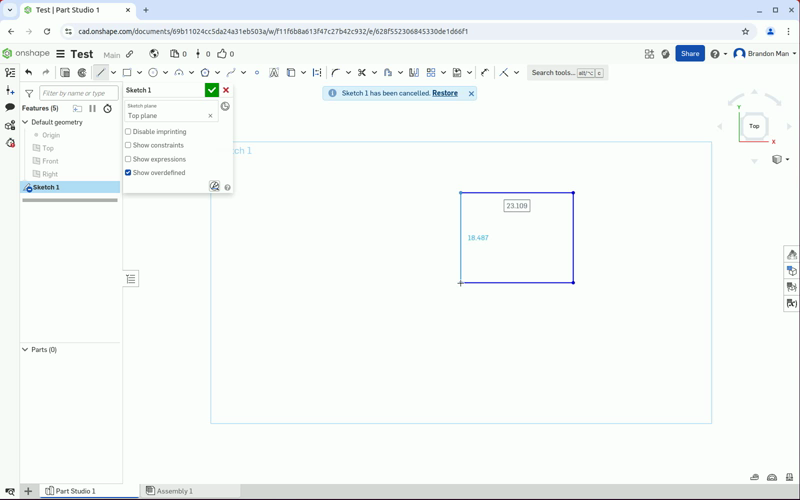
click(460, 282)
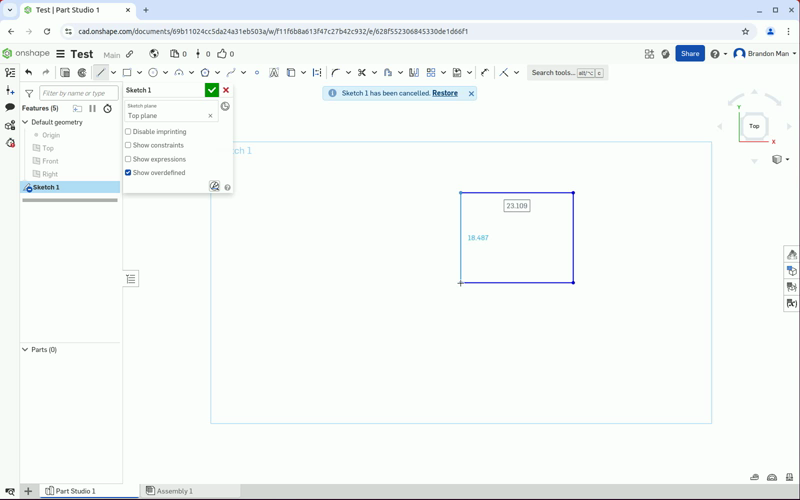
key(esc)
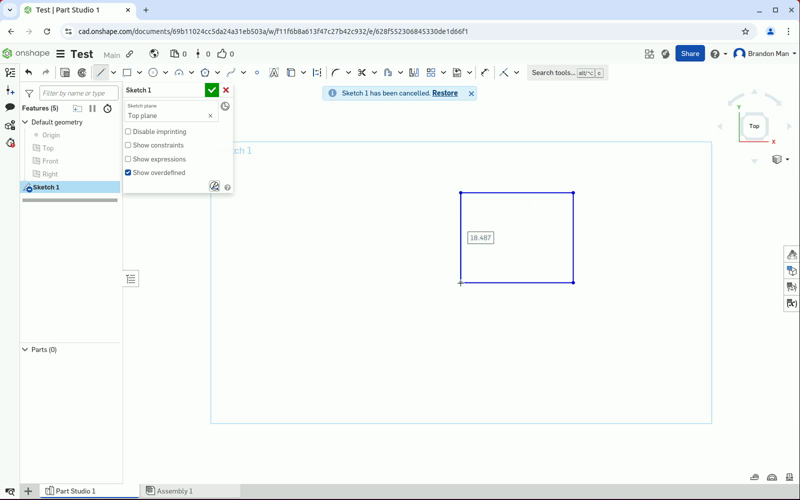
mouse_move(488, 237)
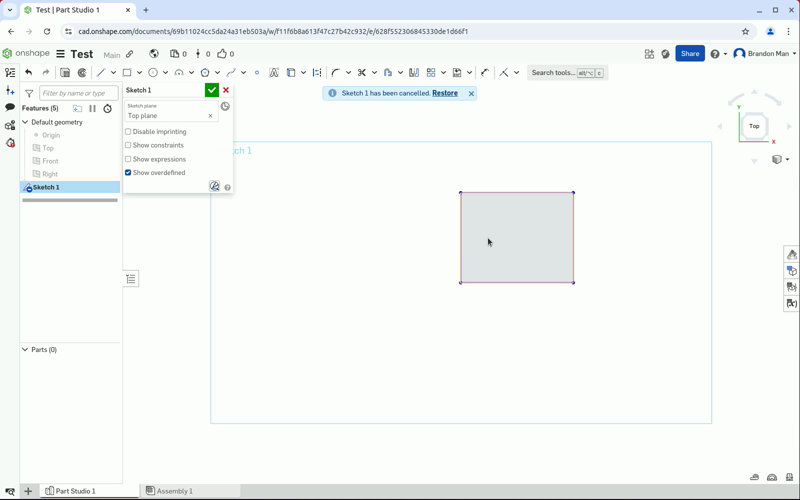
click(488, 237)
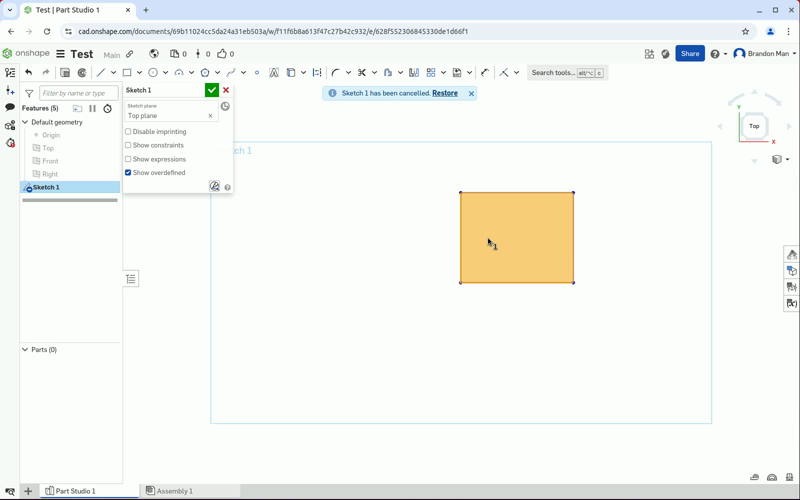
mouse_move(73, 352)
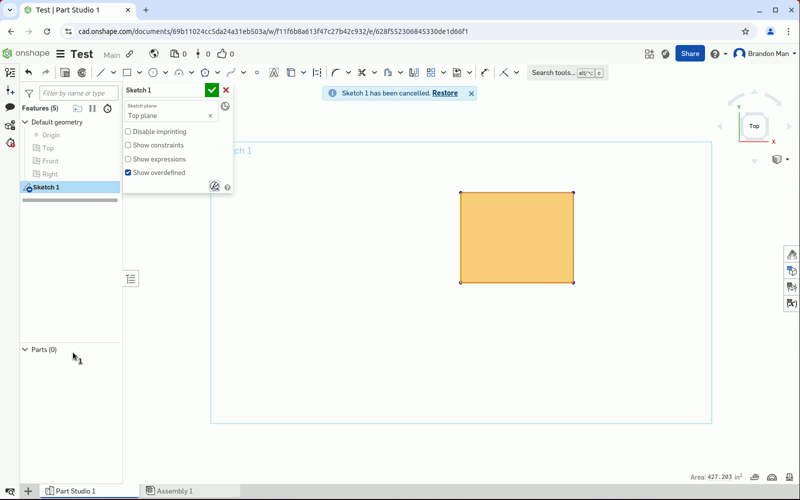
key(shift+y)
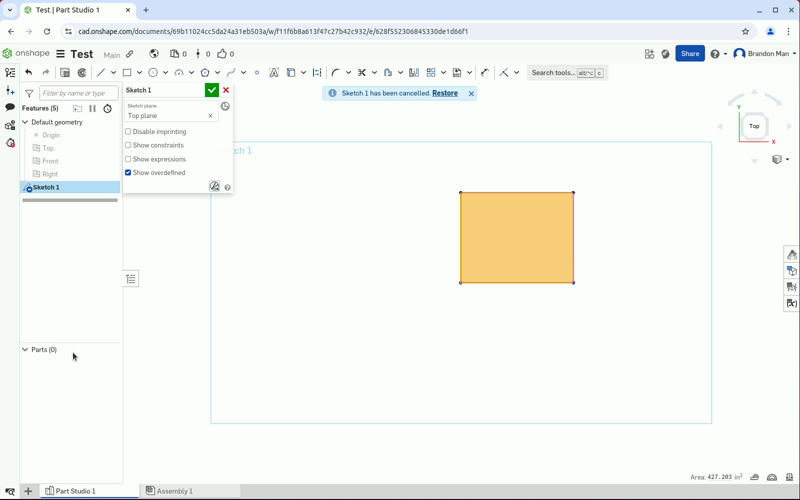
key(shift+e)
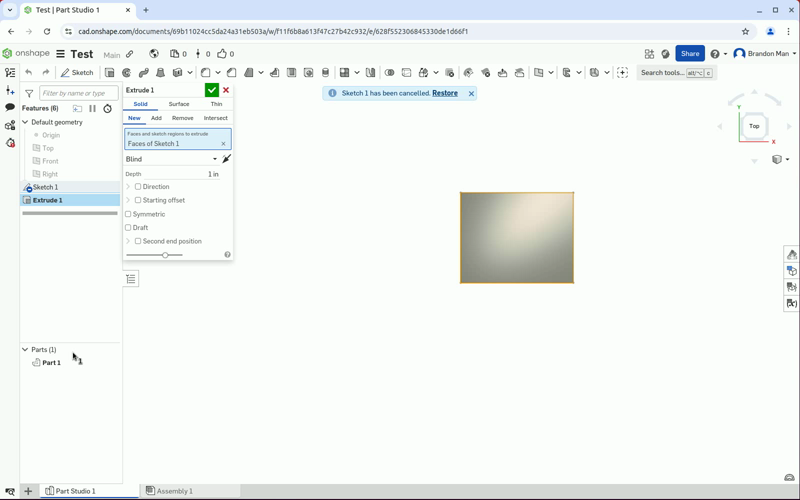
mouse_move(143, 106)
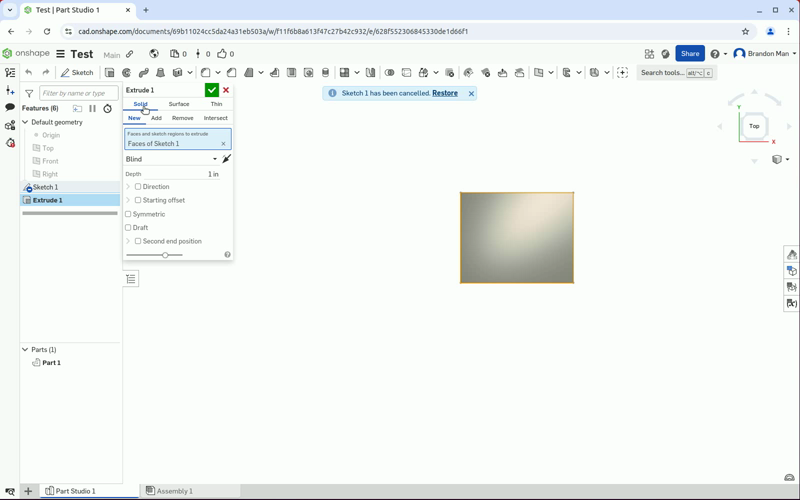
click(143, 106)
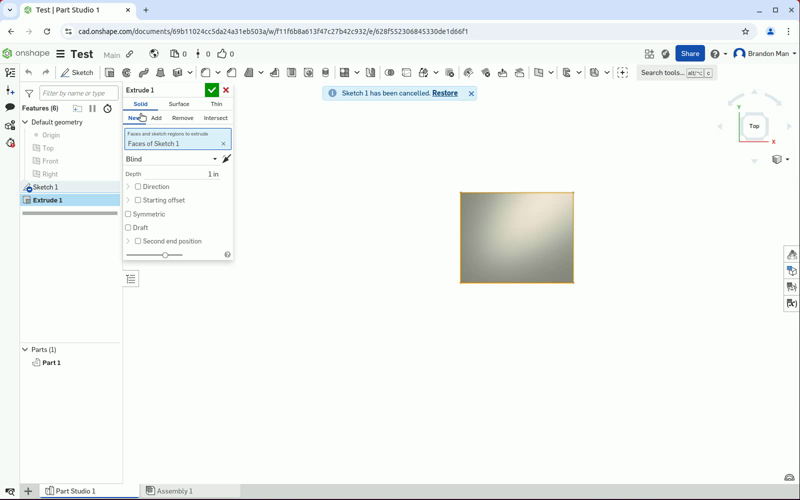
mouse_move(137, 120)
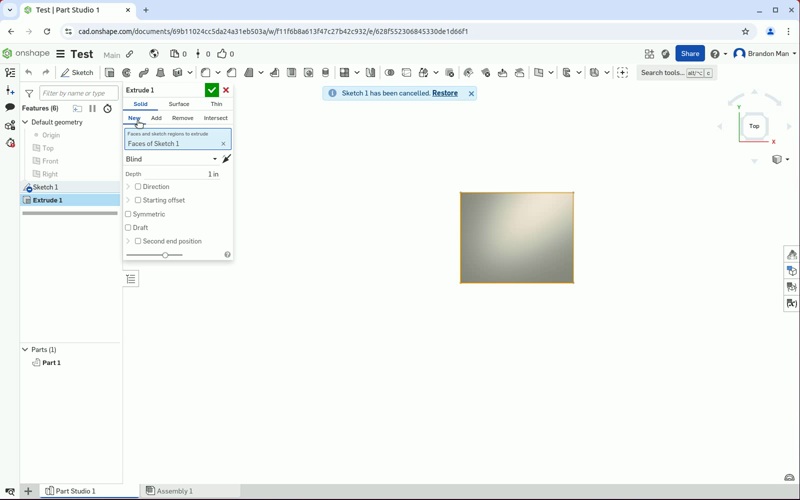
click(137, 120)
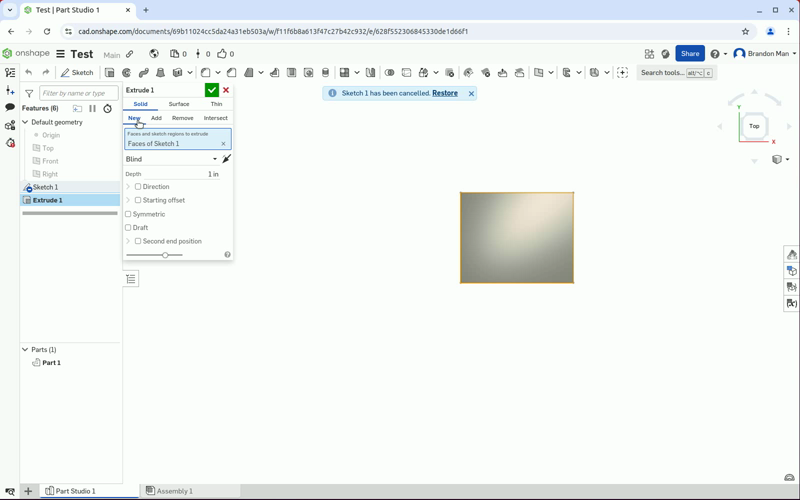
key(tab, 4)
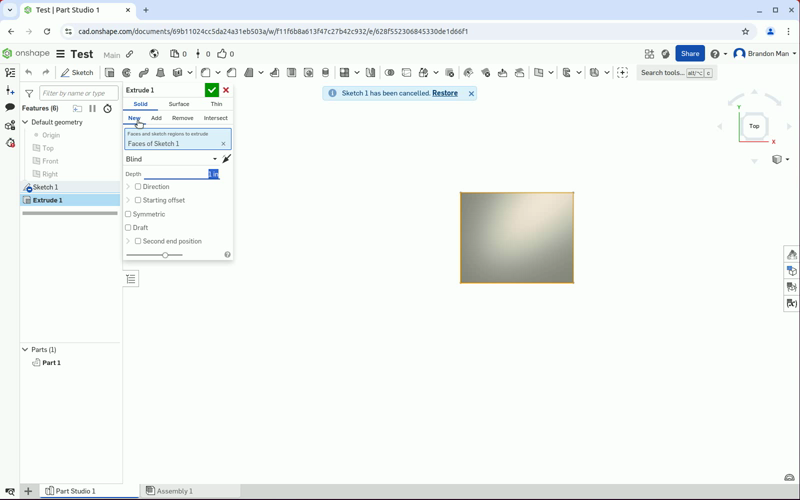
text(18.535)
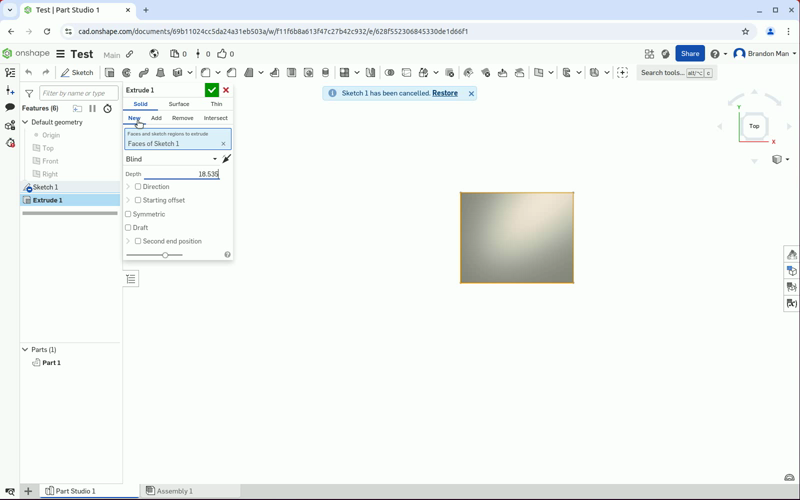
key(enter)
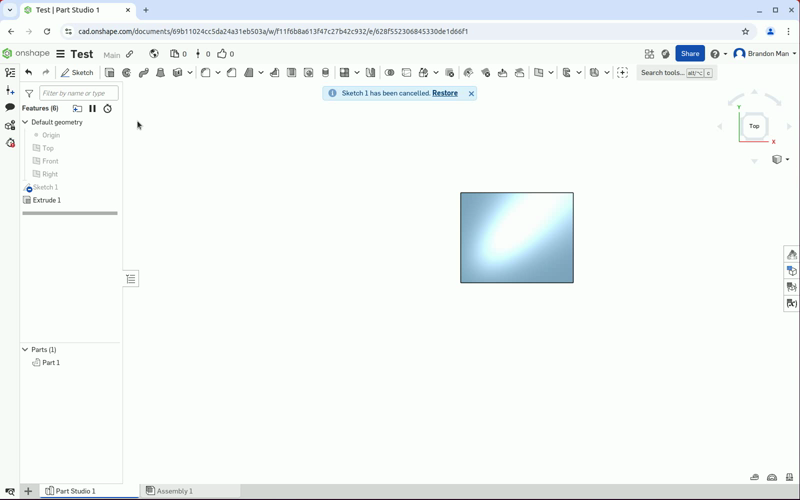
key(shift+h)
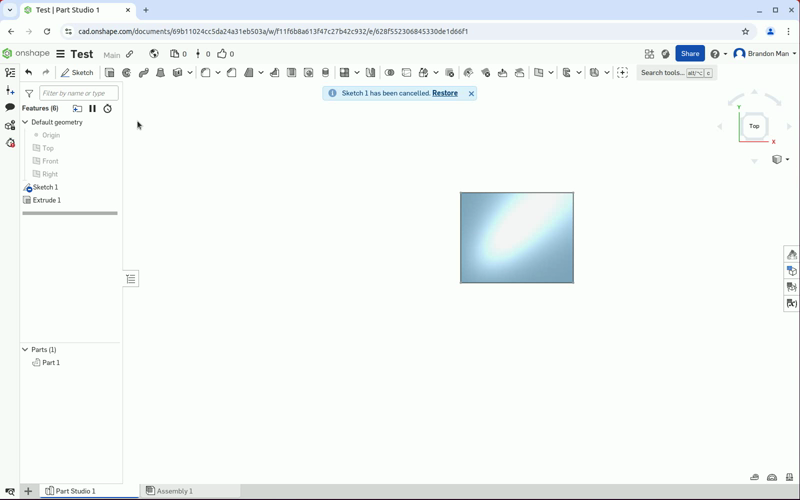
key(shift+h)
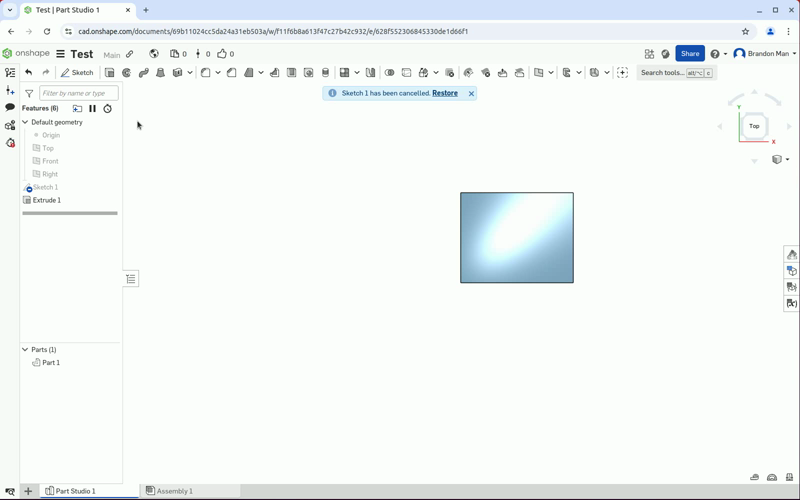
mouse_move(73, 189)
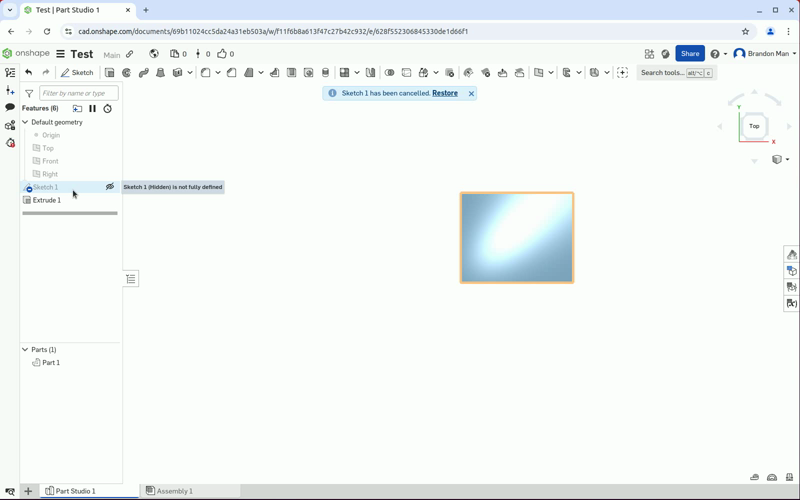
click(73, 189)
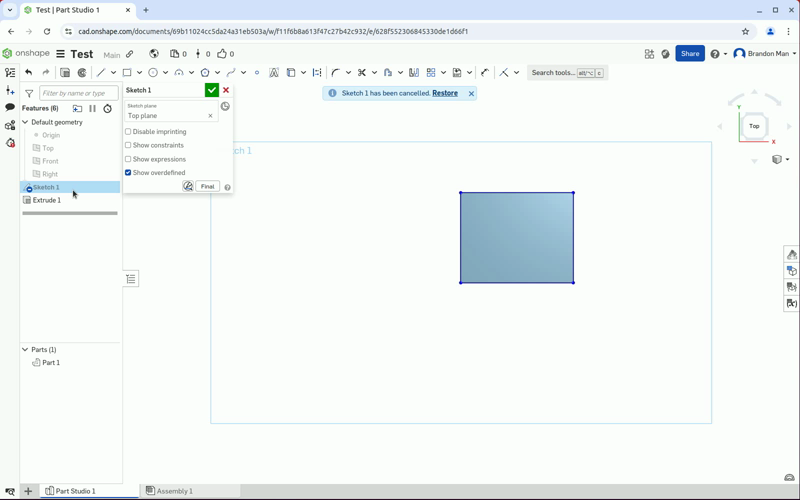
mouse_move(229, 92)
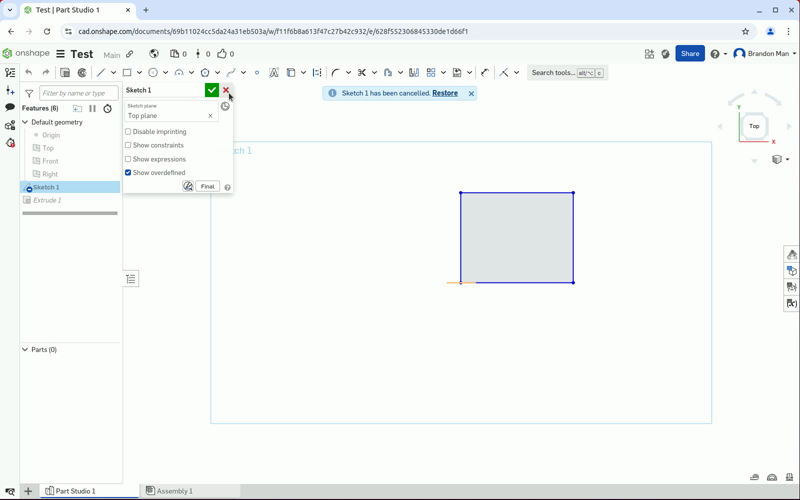
click(229, 92)
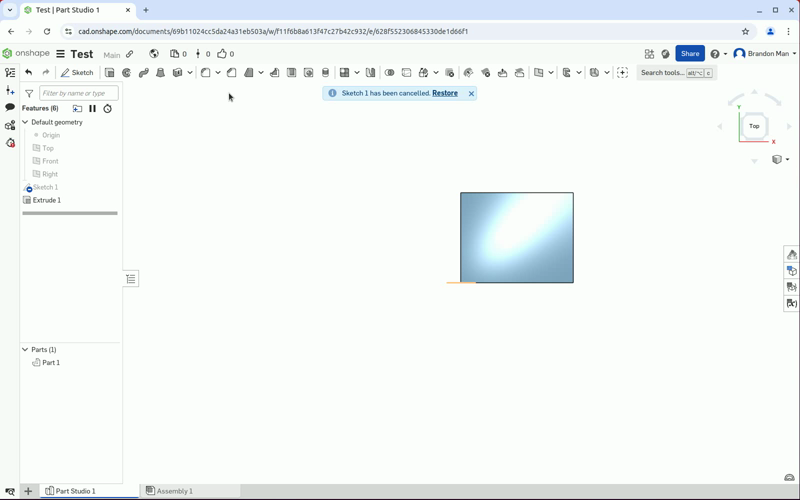
mouse_move(541, 75)
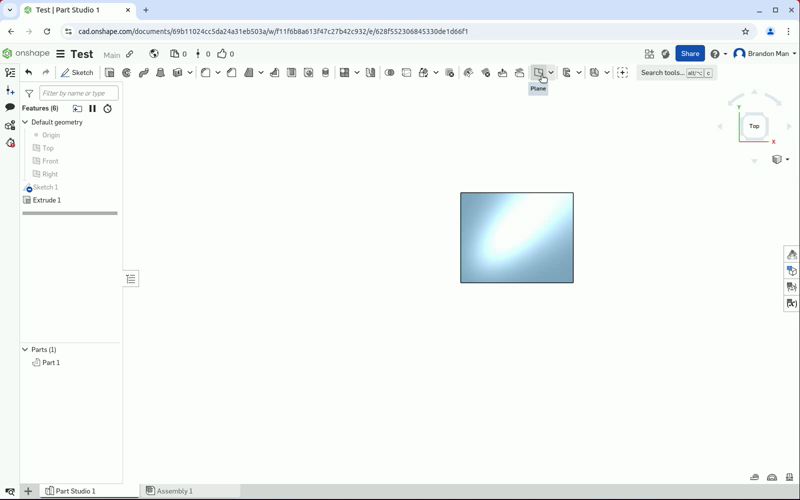
click(541, 75)
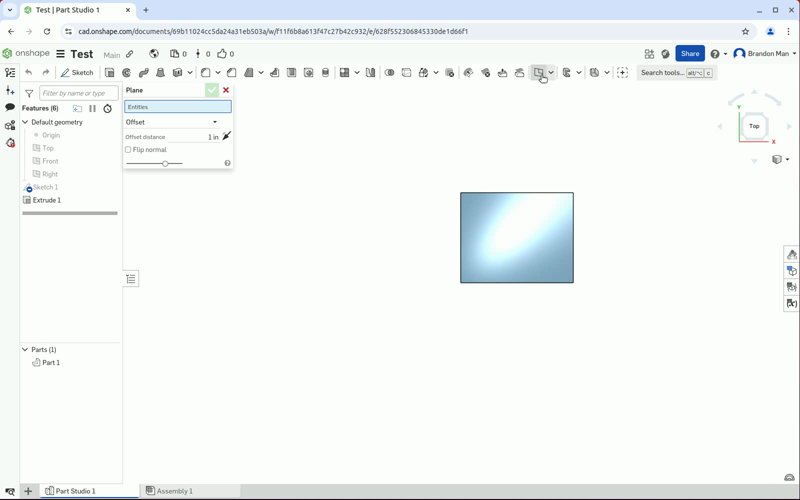
mouse_move(73, 150)
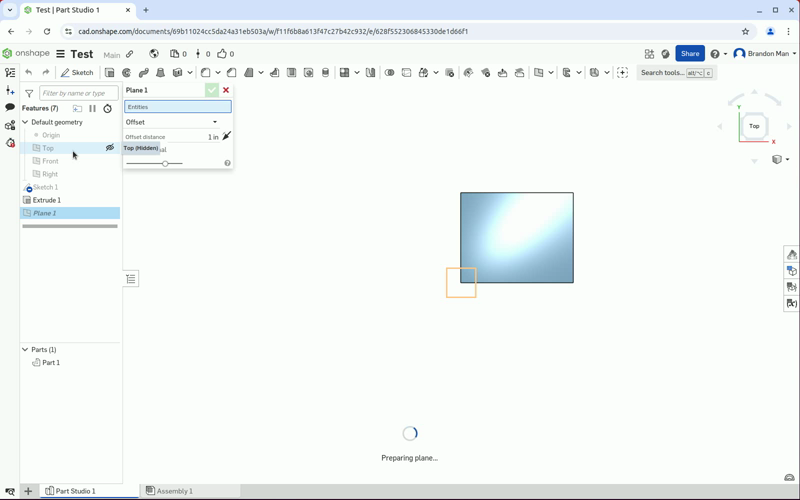
click(73, 150)
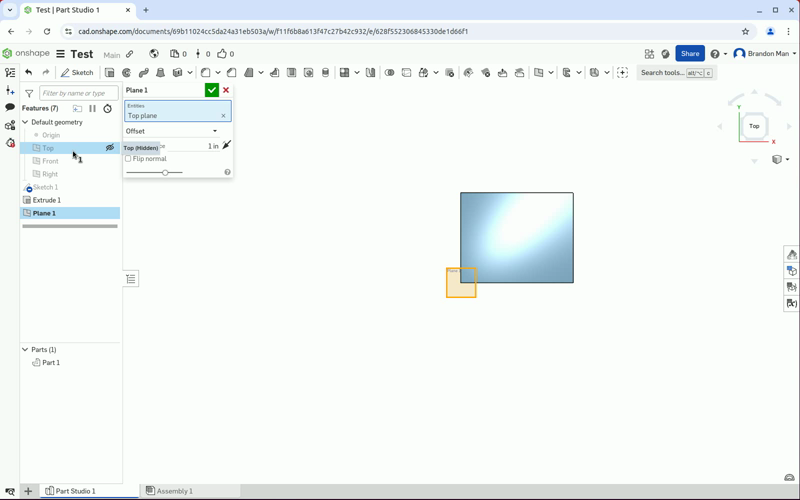
key(tab, 2)
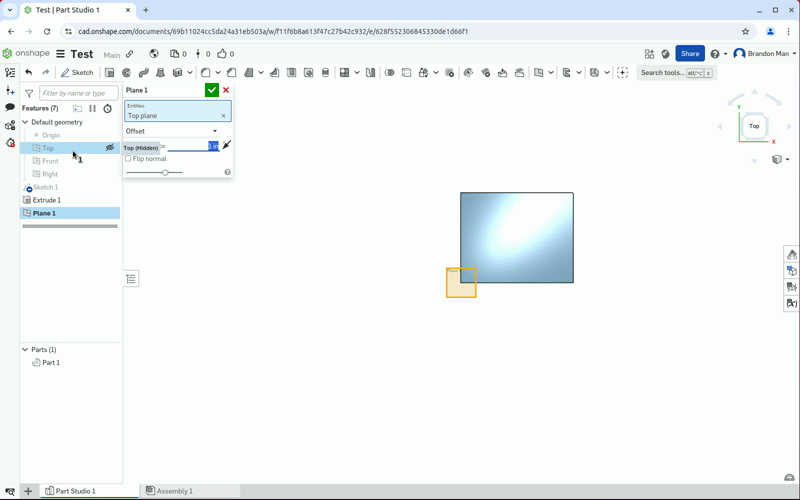
text(18.548)
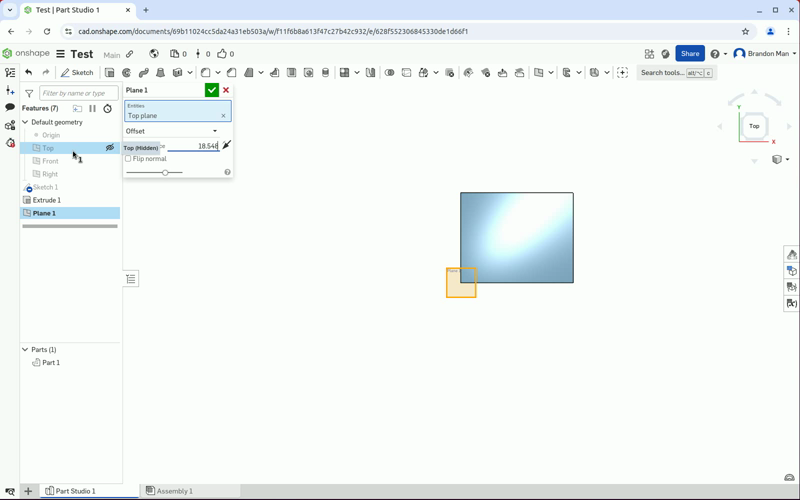
key(enter, 2)
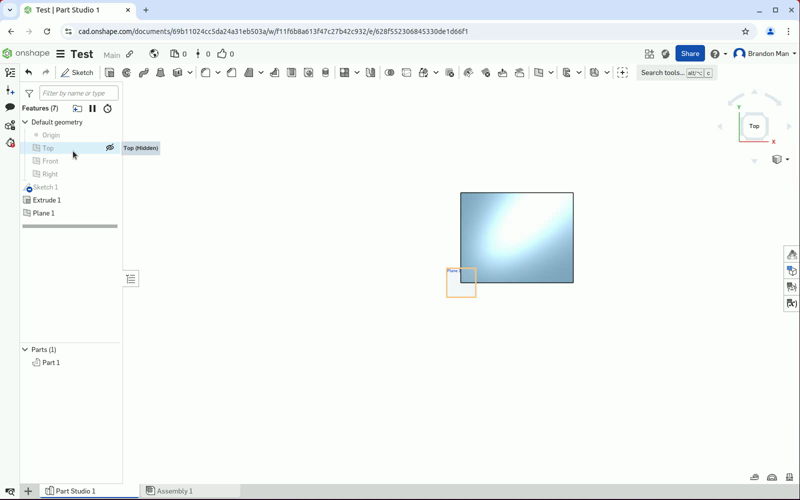
key(shift+s)
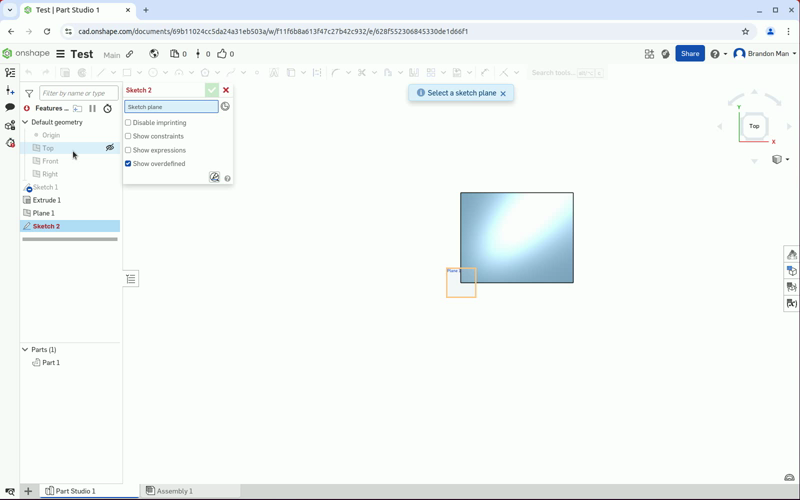
mouse_move(73, 215)
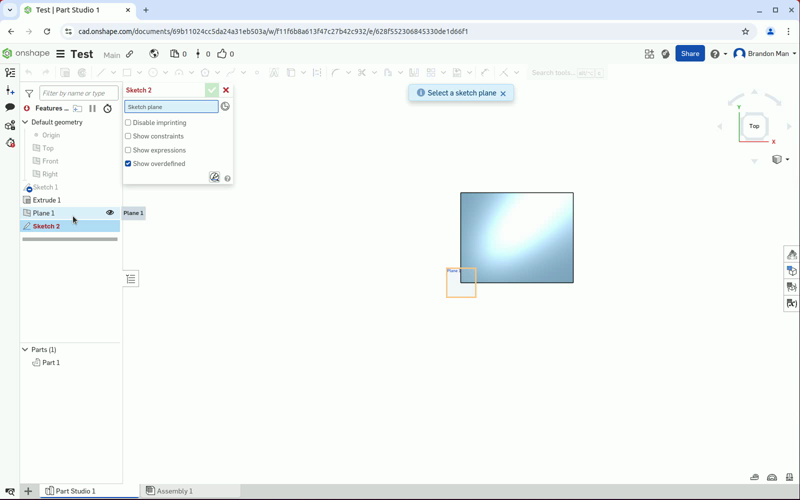
click(73, 215)
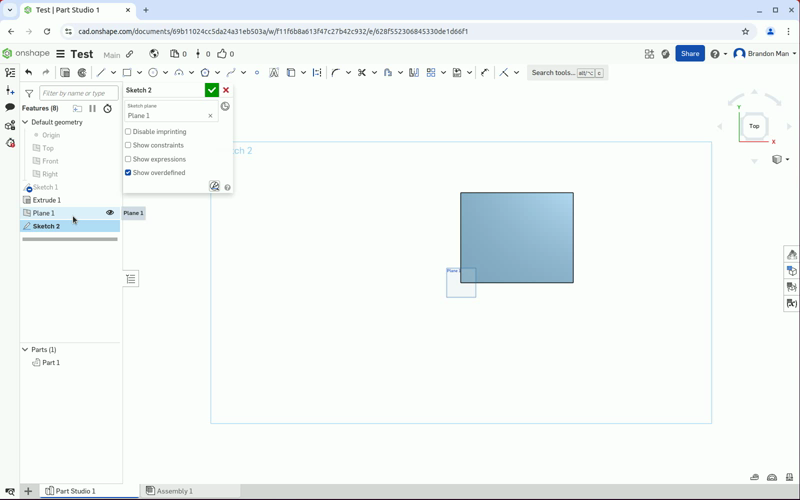
mouse_move(73, 352)
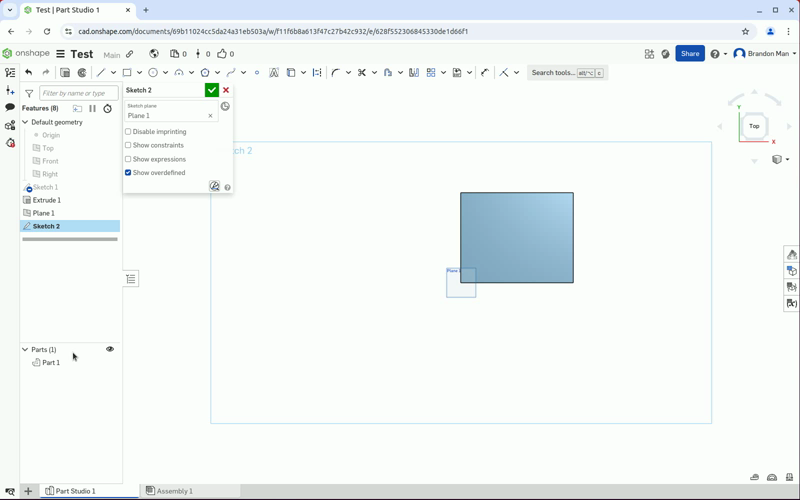
key(y)
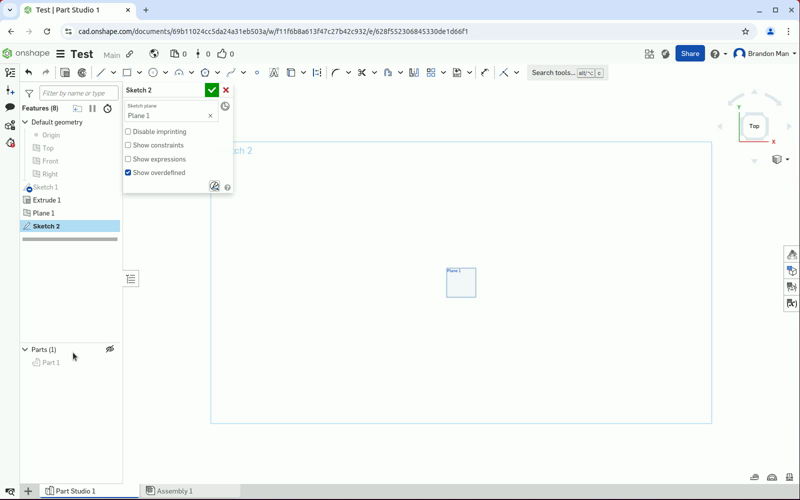
key(l)
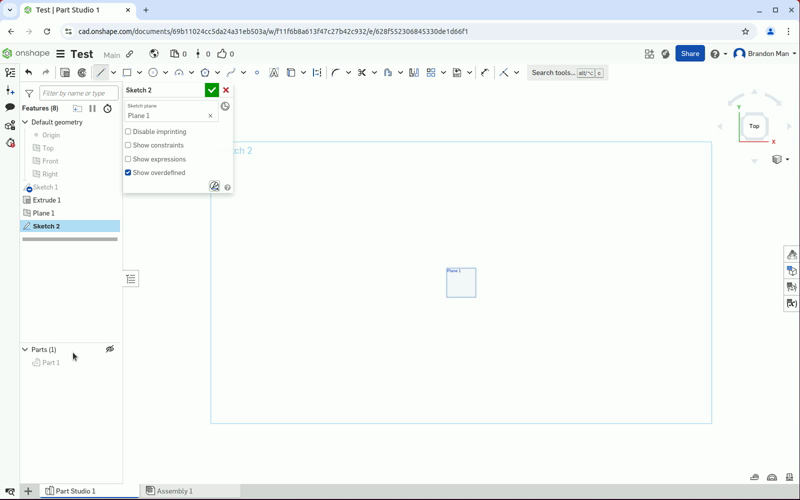
key_down(shift)
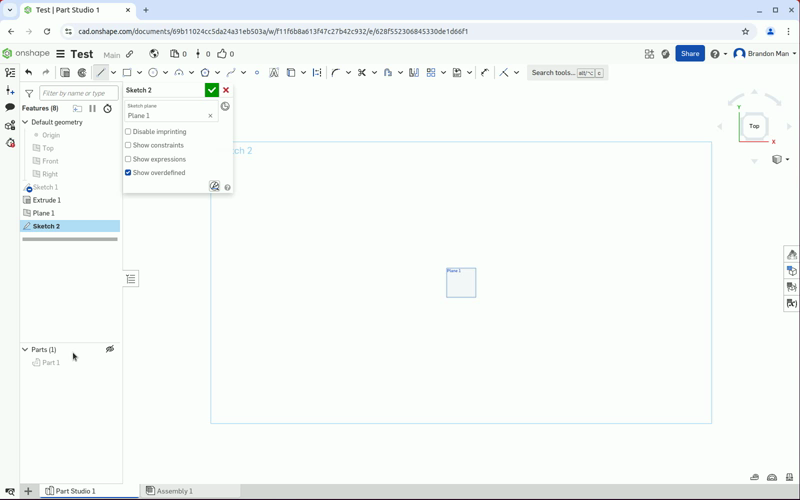
mouse_move(483, 282)
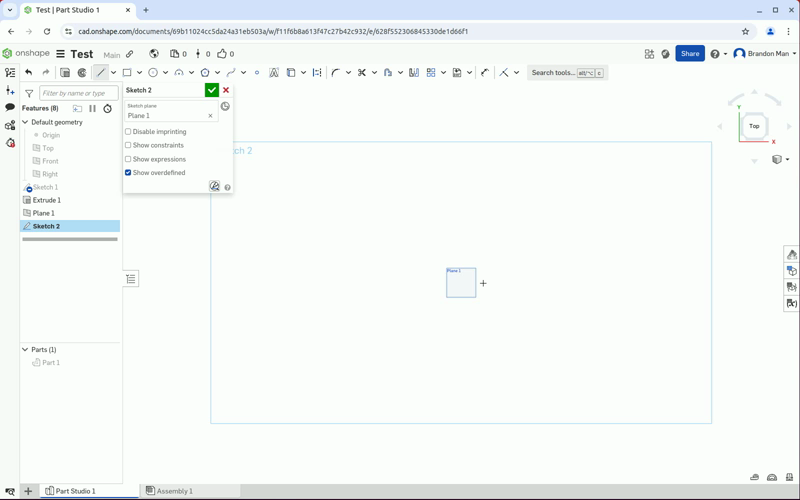
click(483, 282)
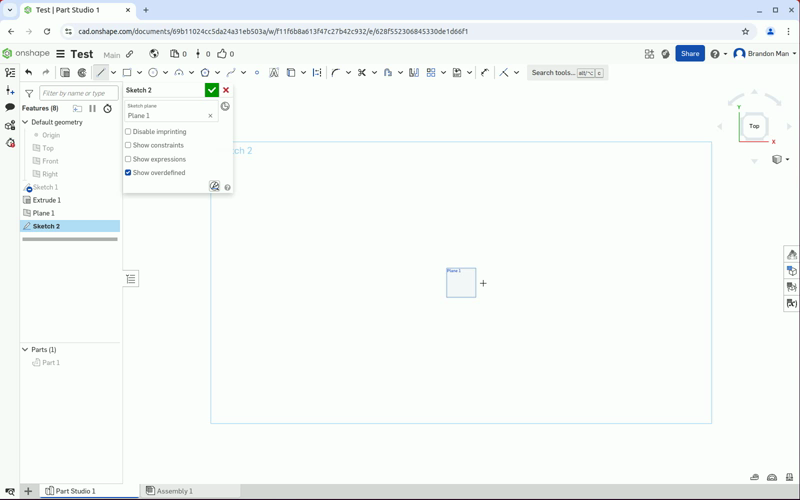
key_up(shift)
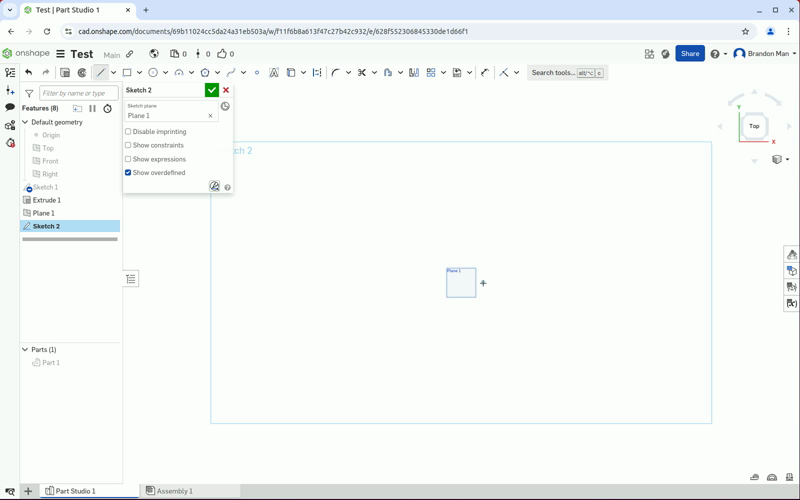
key_down(shift)
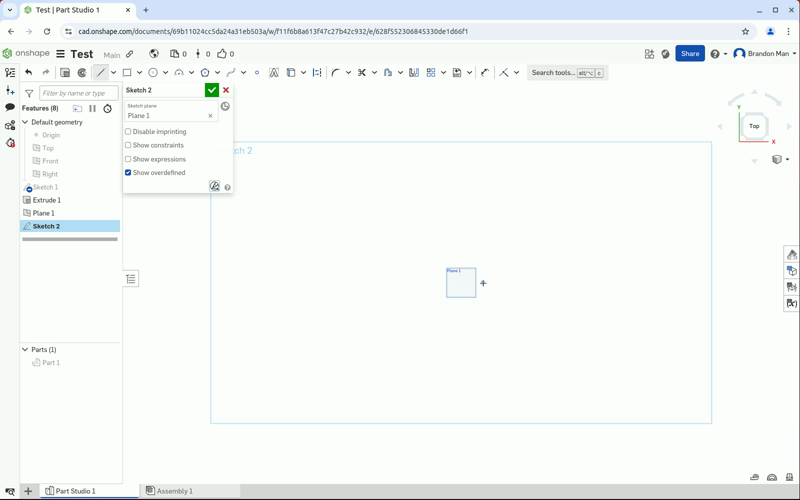
mouse_move(573, 282)
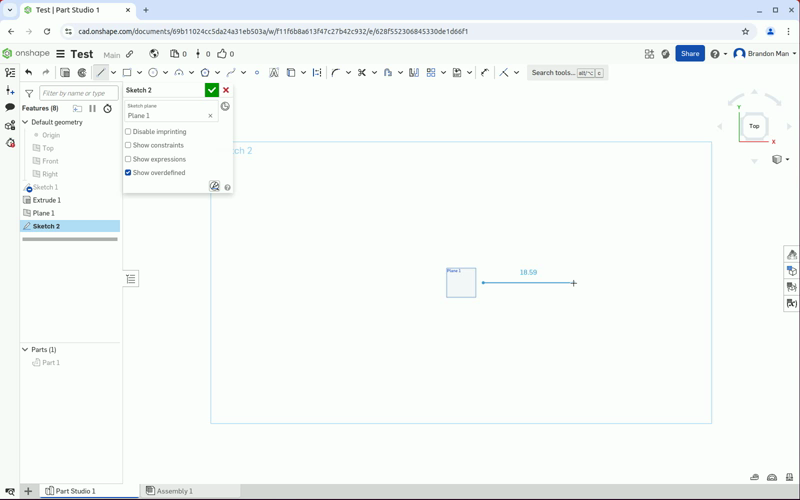
click(573, 282)
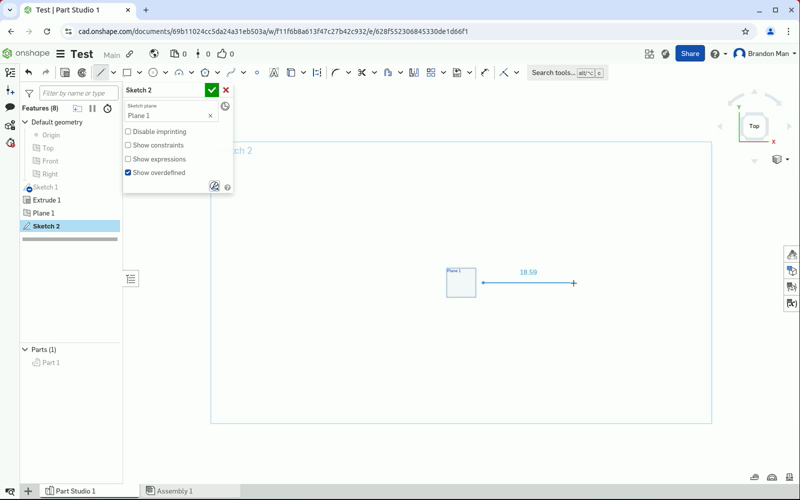
key_up(shift)
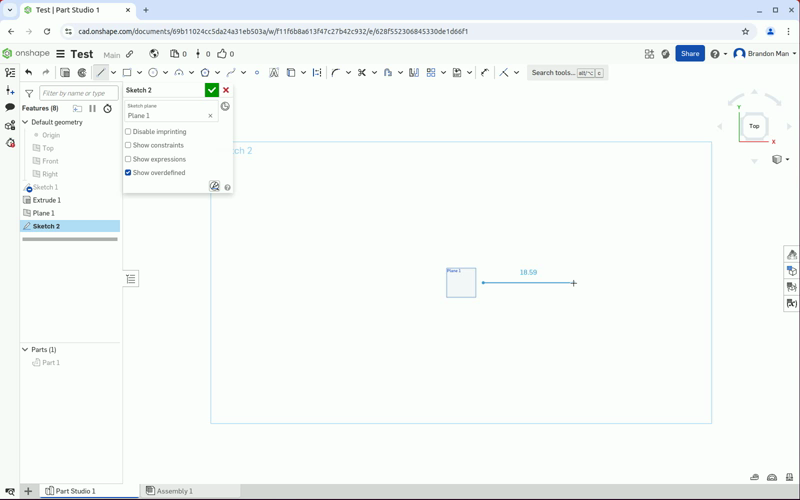
key_down(shift)
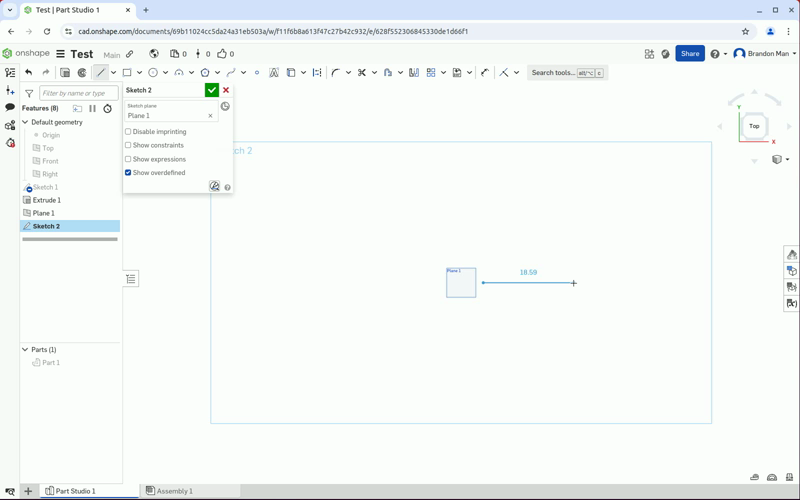
mouse_move(573, 215)
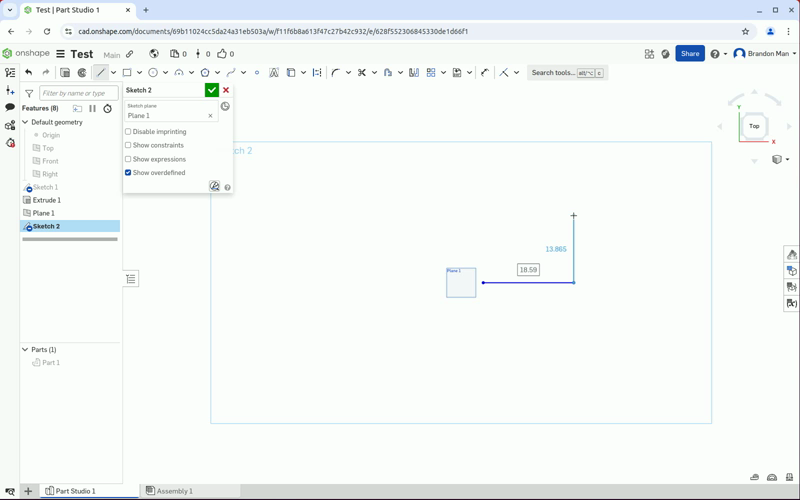
click(573, 215)
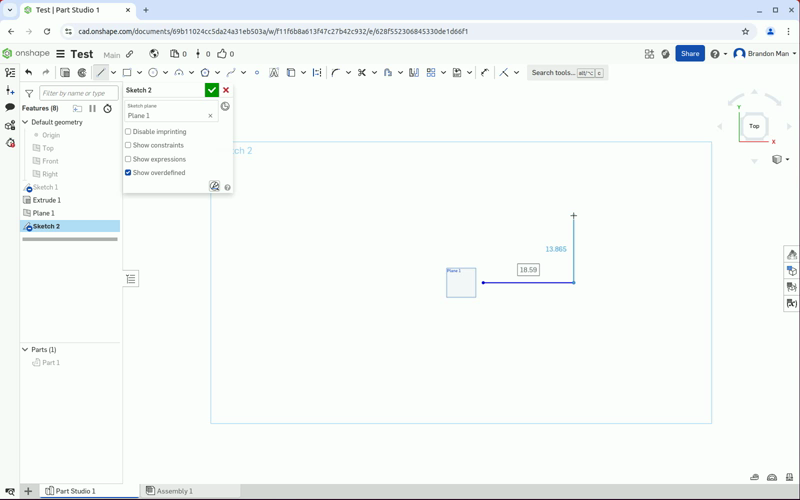
key_up(shift)
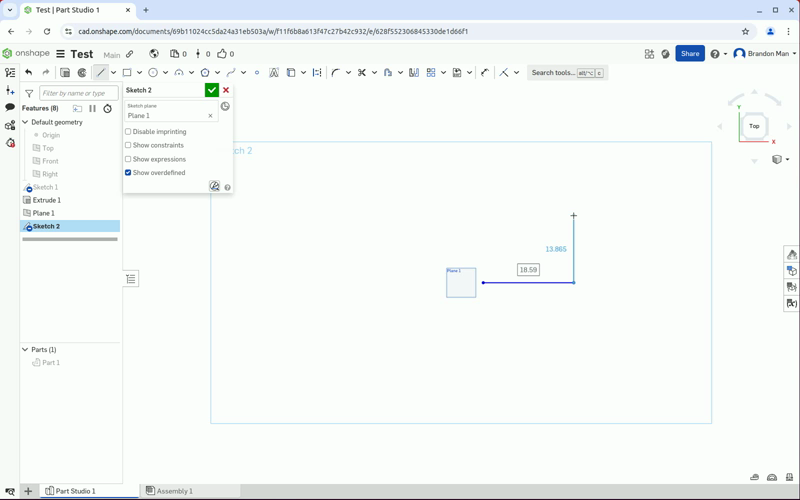
key_down(shift)
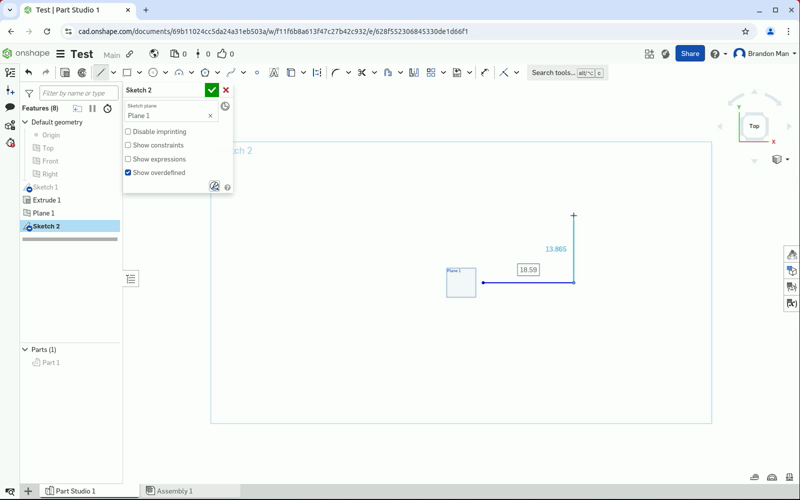
mouse_move(483, 215)
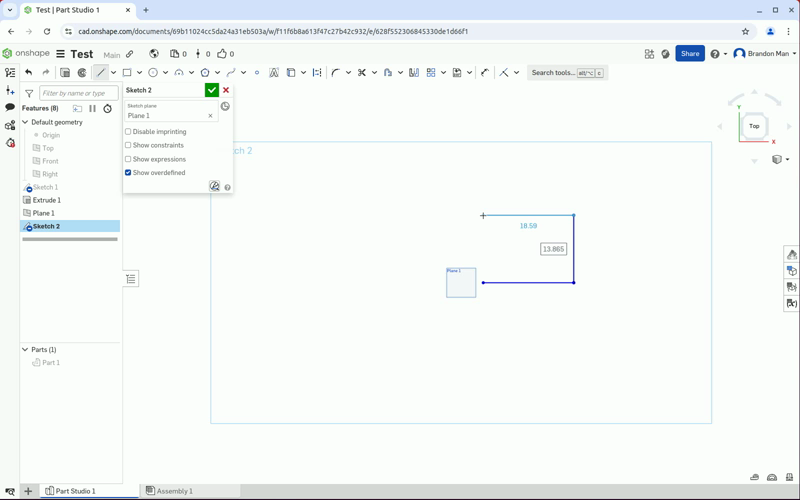
click(483, 215)
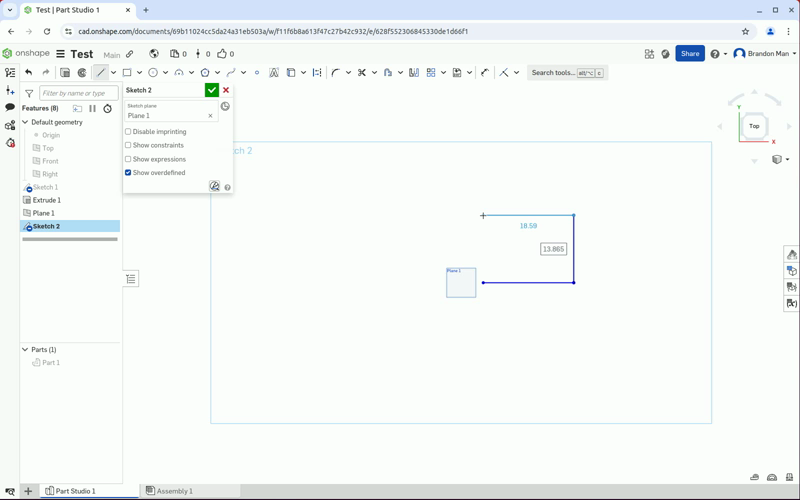
key_up(shift)
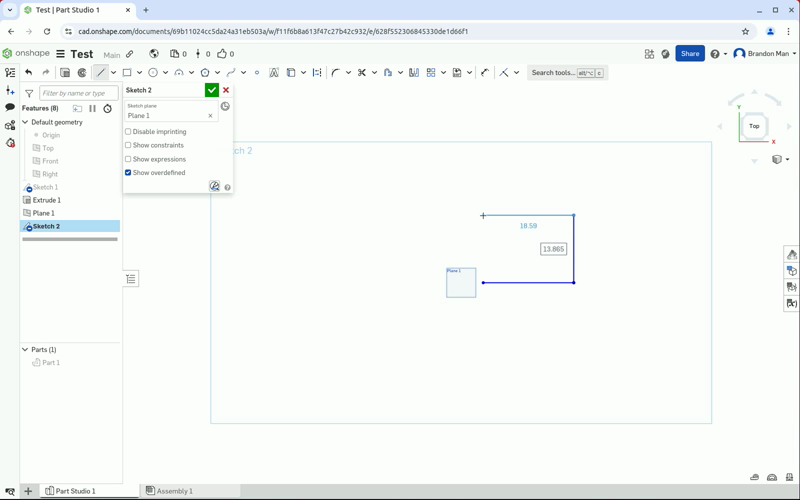
key_down(shift)
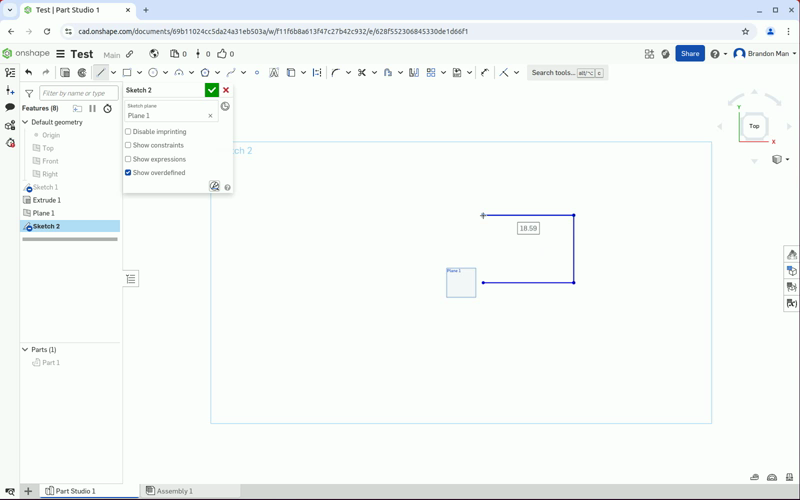
mouse_move(483, 282)
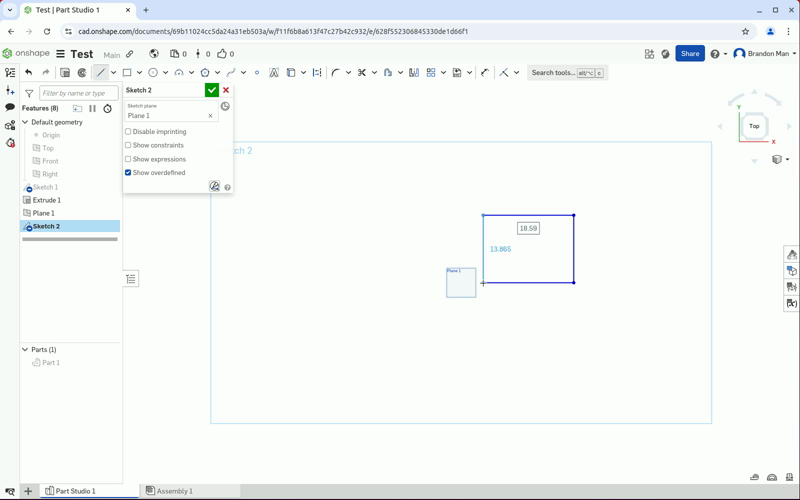
key_up(shift)
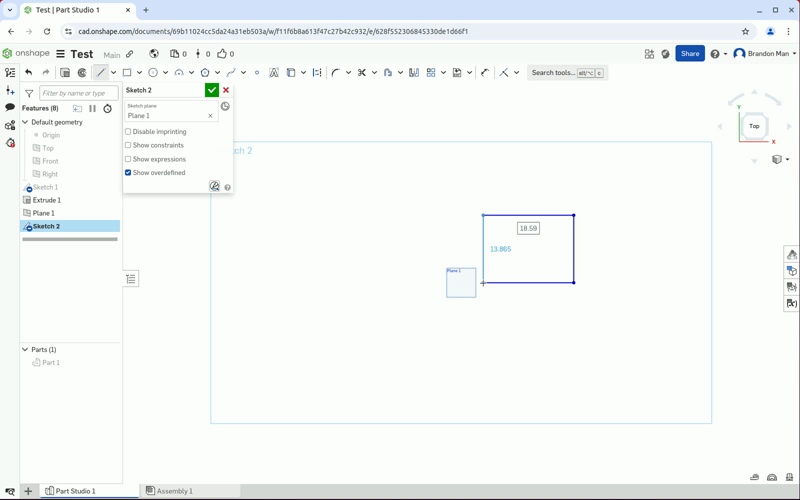
click(483, 282)
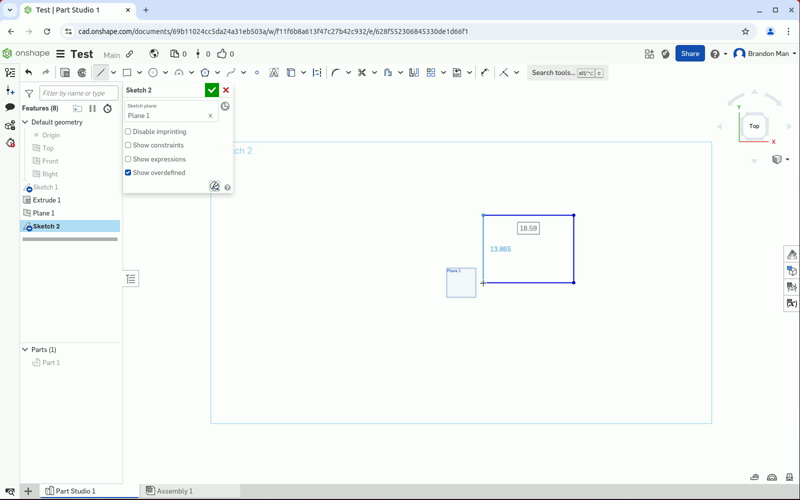
key(esc)
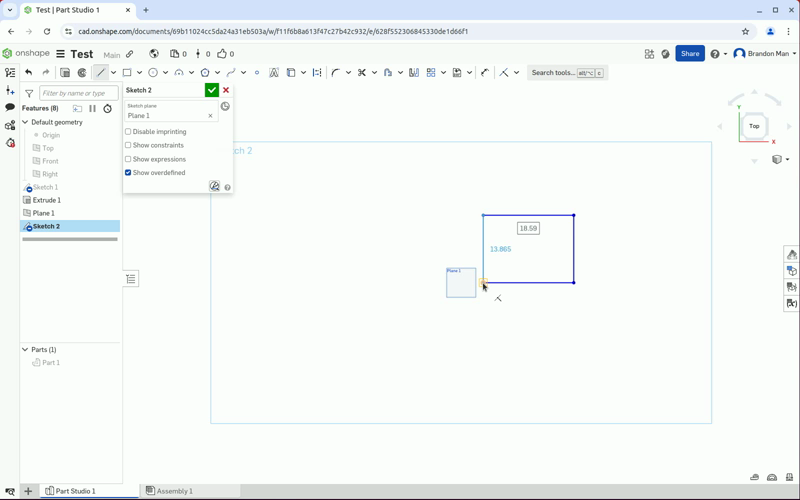
mouse_move(524, 269)
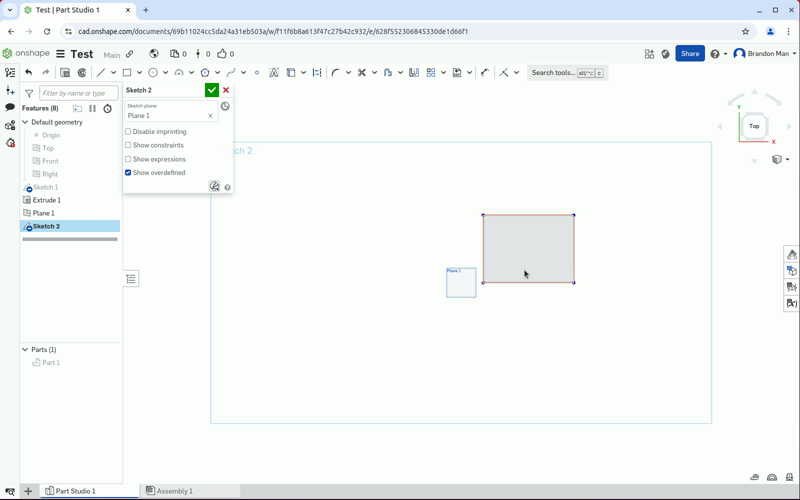
click(524, 269)
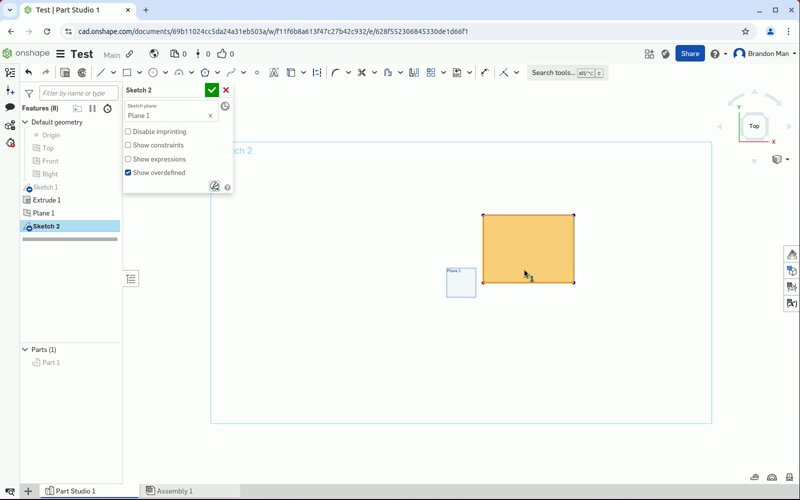
mouse_move(73, 352)
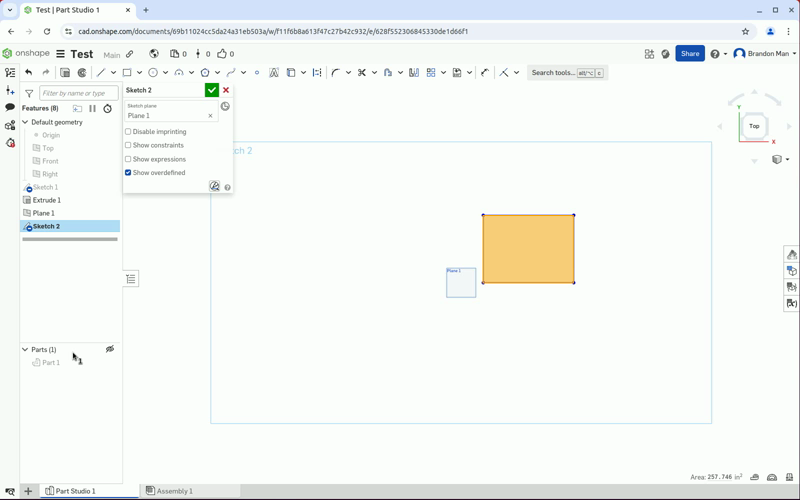
key(shift+y)
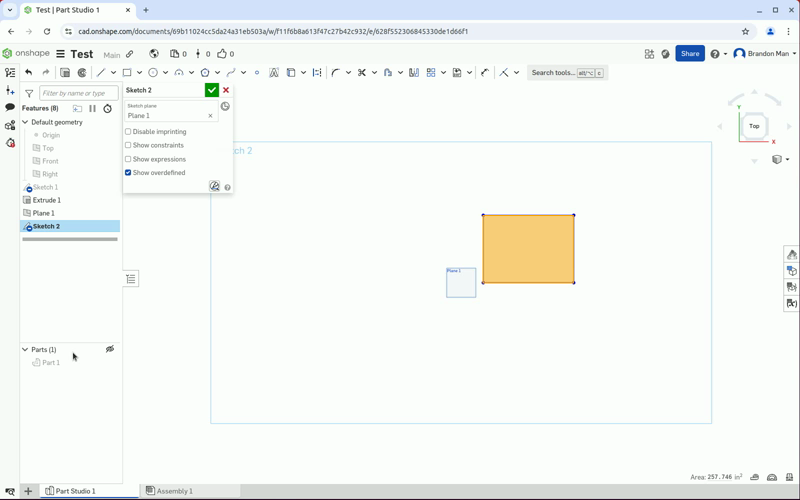
key(shift+e)
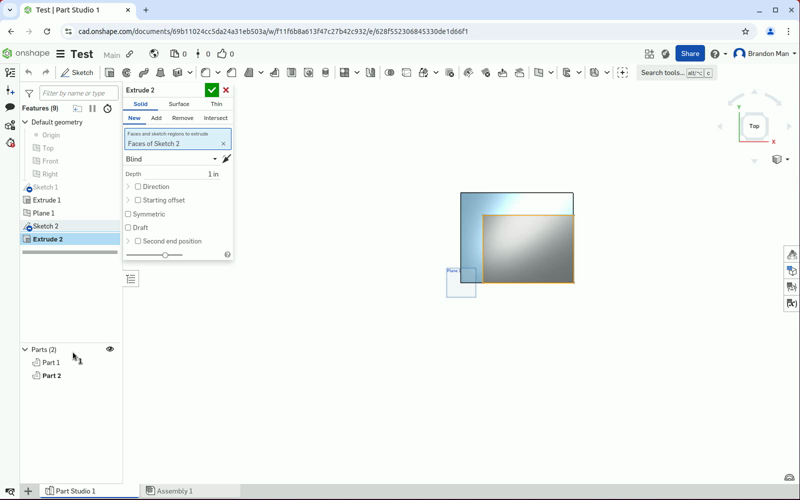
mouse_move(143, 106)
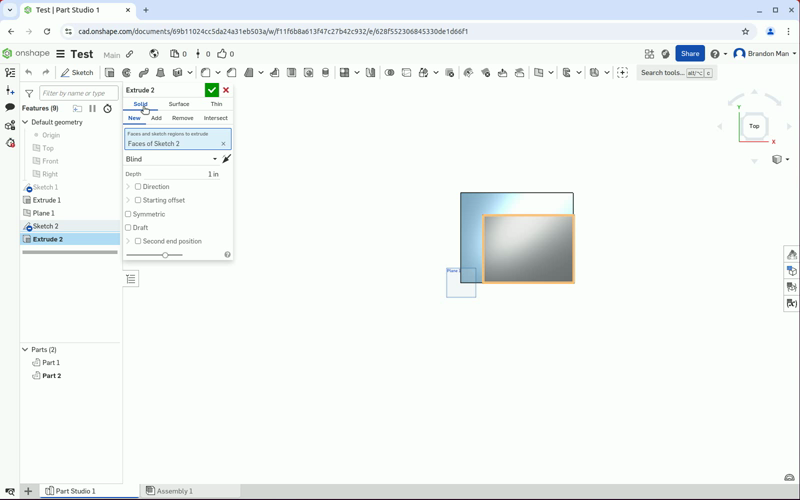
click(143, 106)
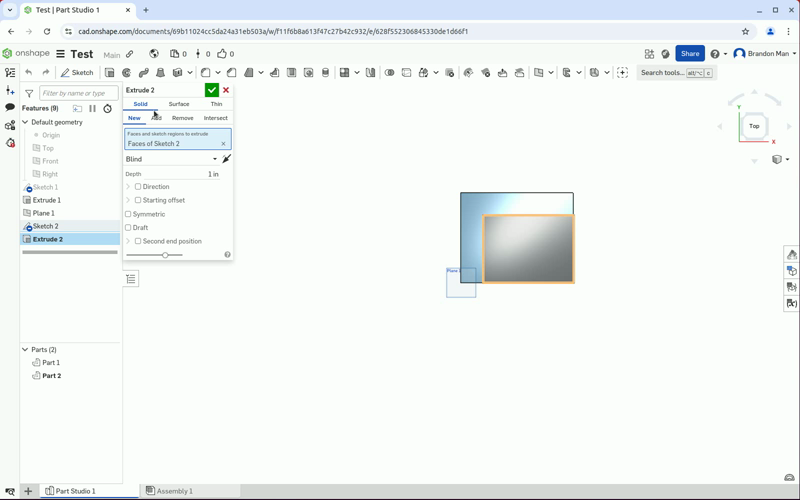
mouse_move(186, 120)
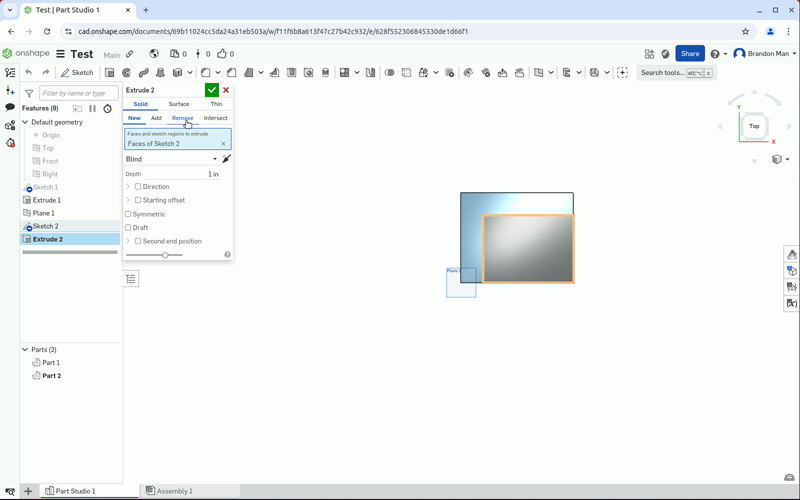
click(186, 120)
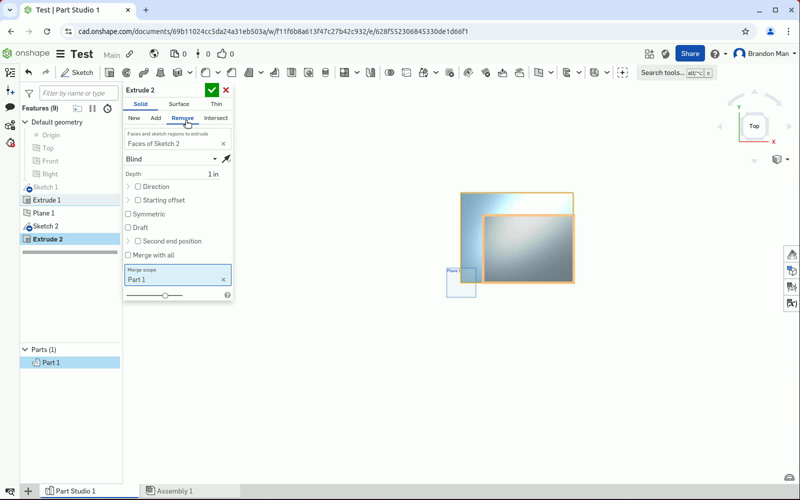
key(tab, 4)
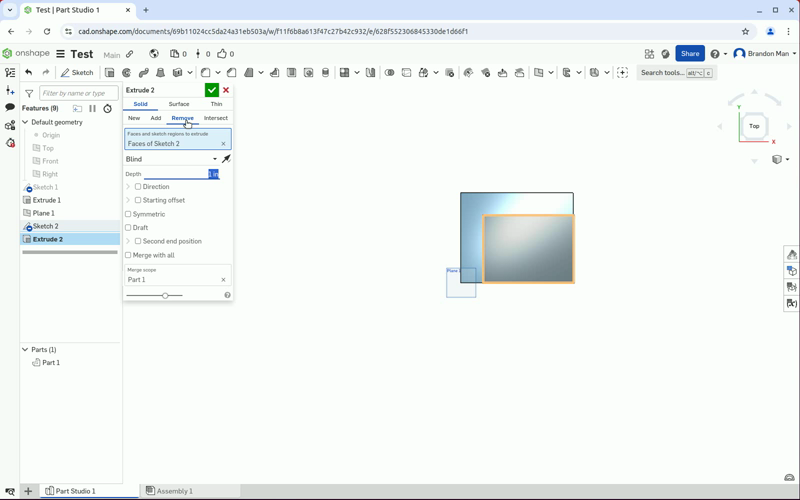
text(13.961)
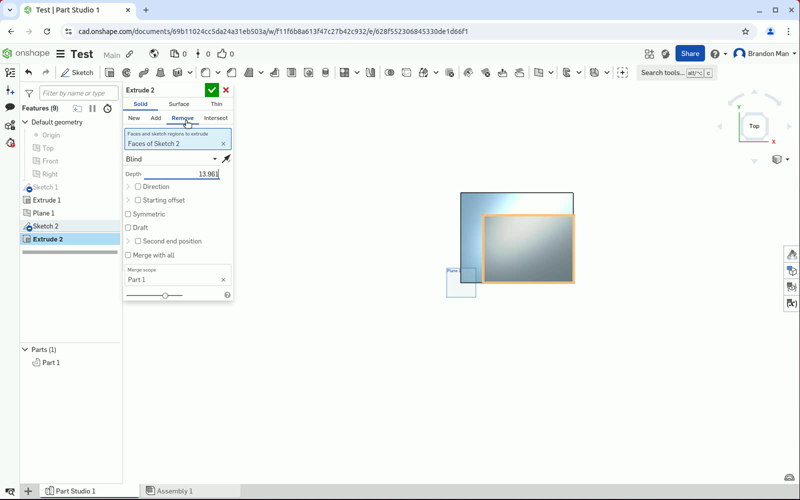
key(tab, 6)
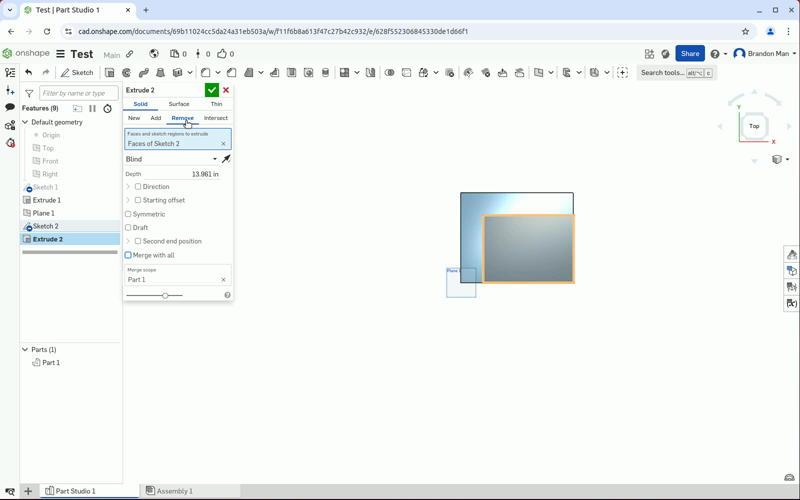
key(space)
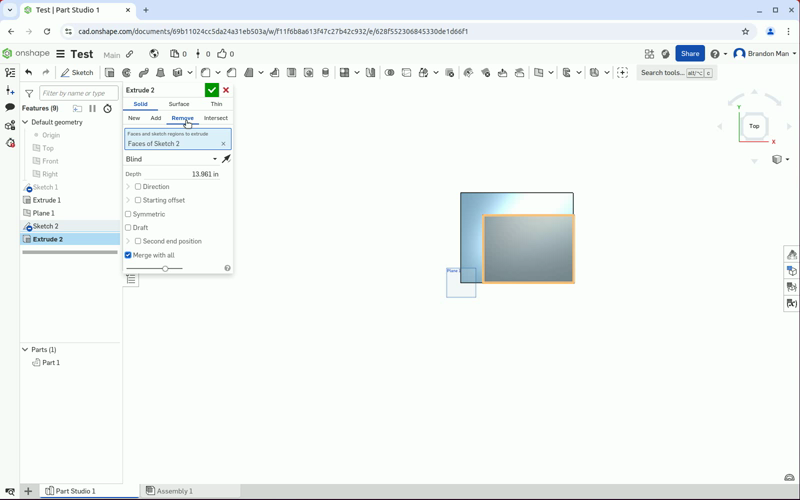
key(enter)
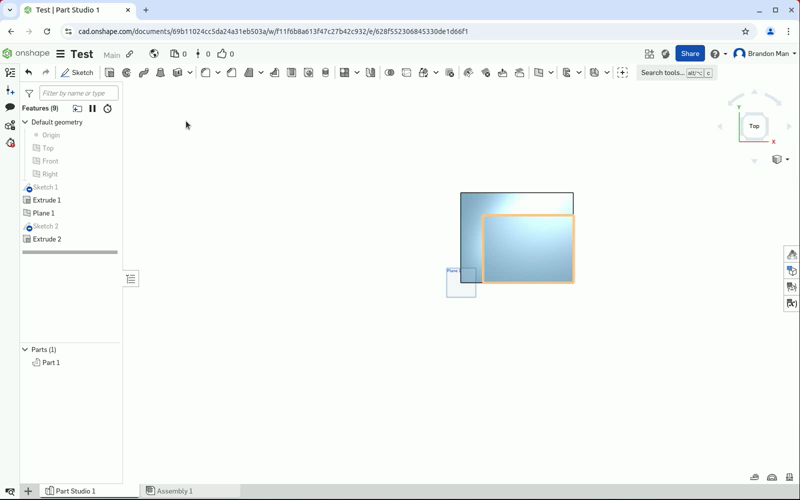
key(shift+h)
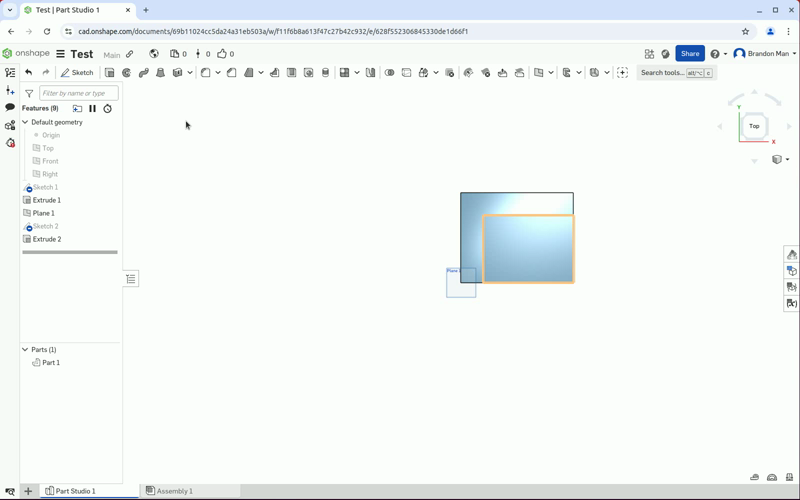
key(shift+h)
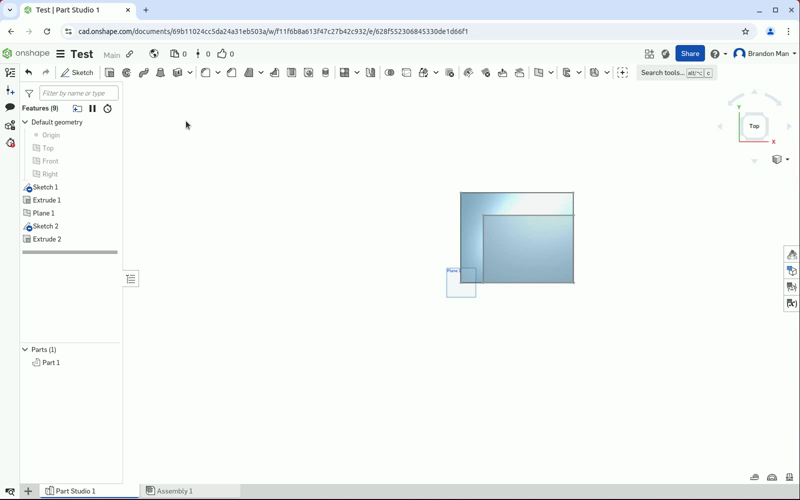
key(shift+7)
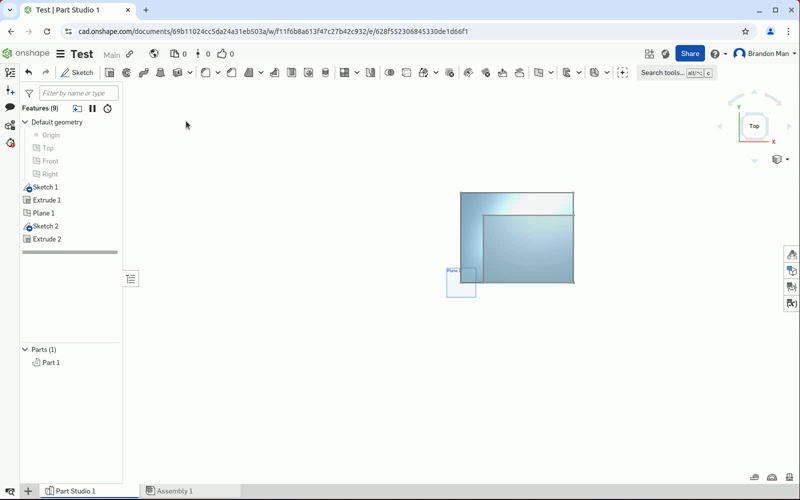
key(up, 3)
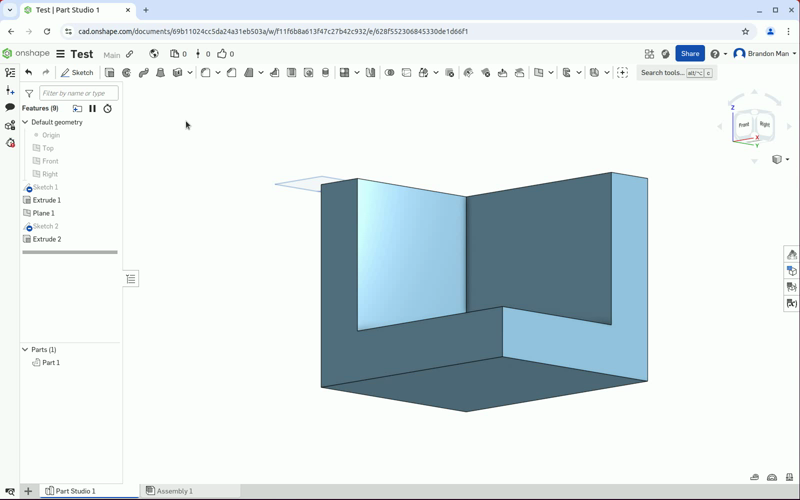
key(left, 3)
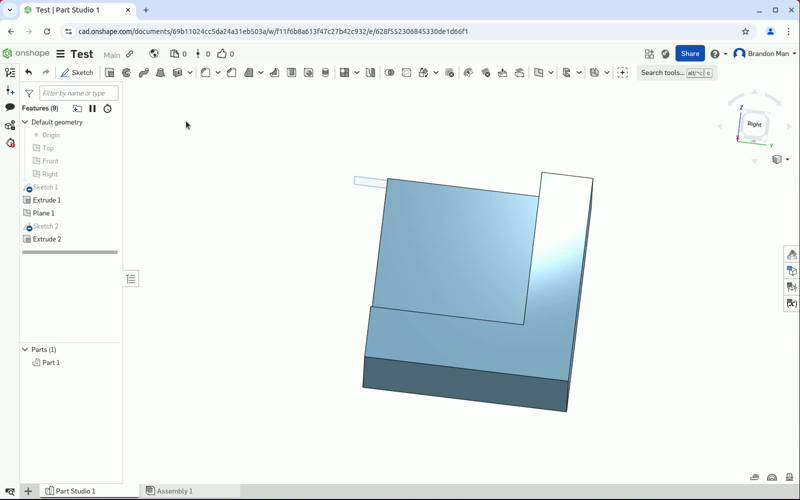
key(right, 3)
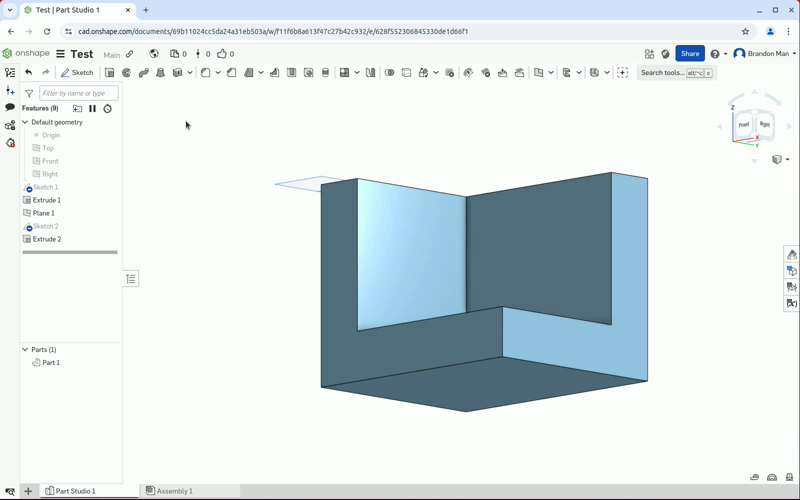
key(down, 3)
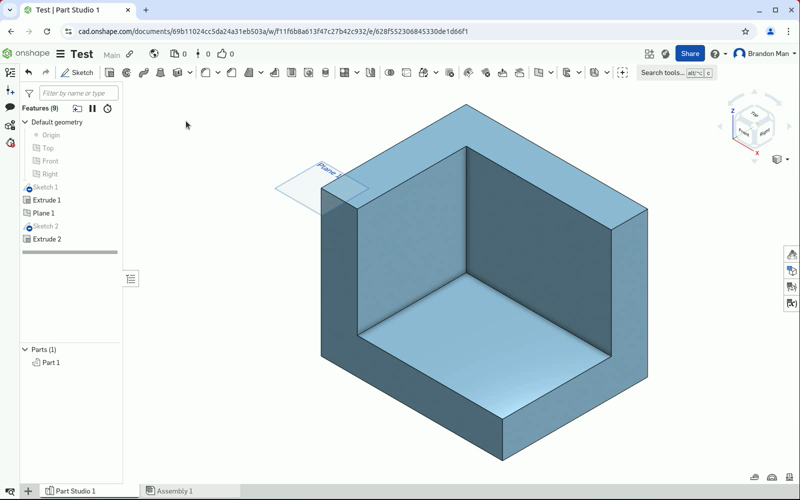
mouse_move(73, 189)
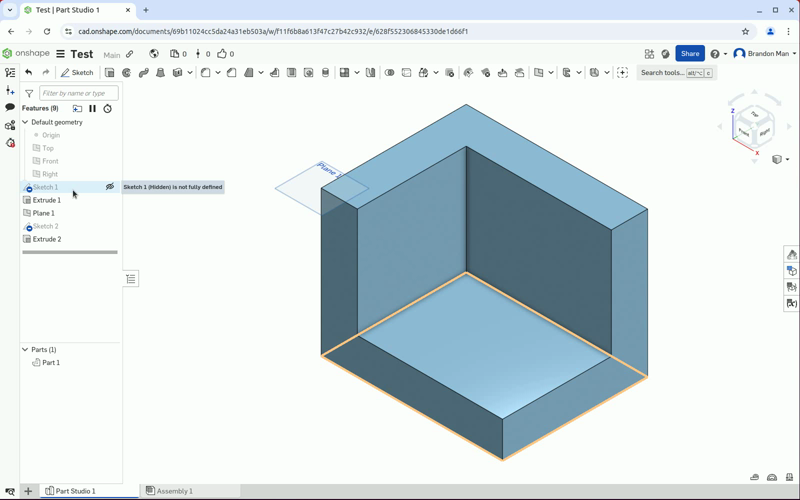
click(73, 189)